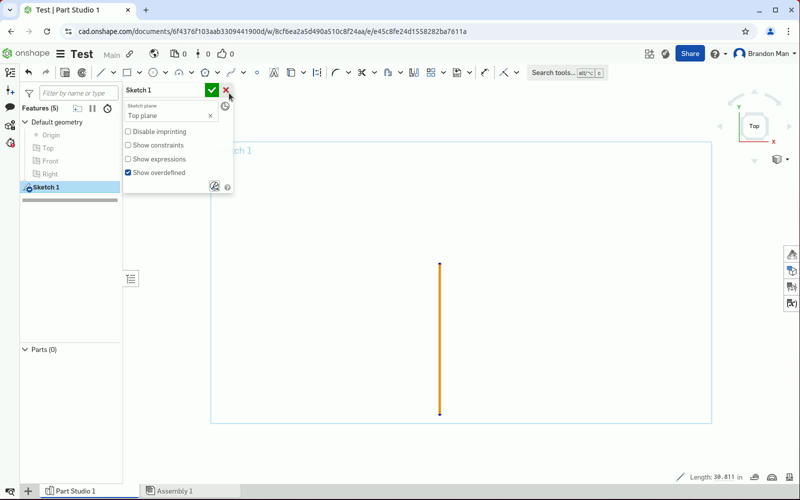
key(shift+h)
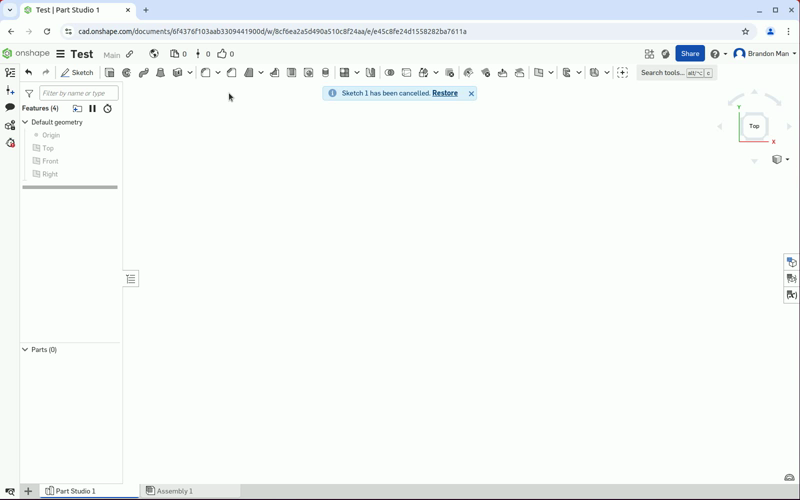
mouse_move(73, 352)
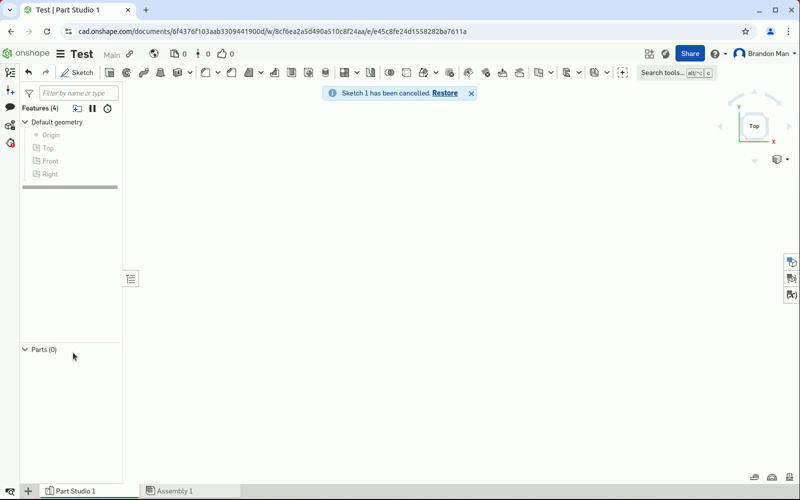
key(y)
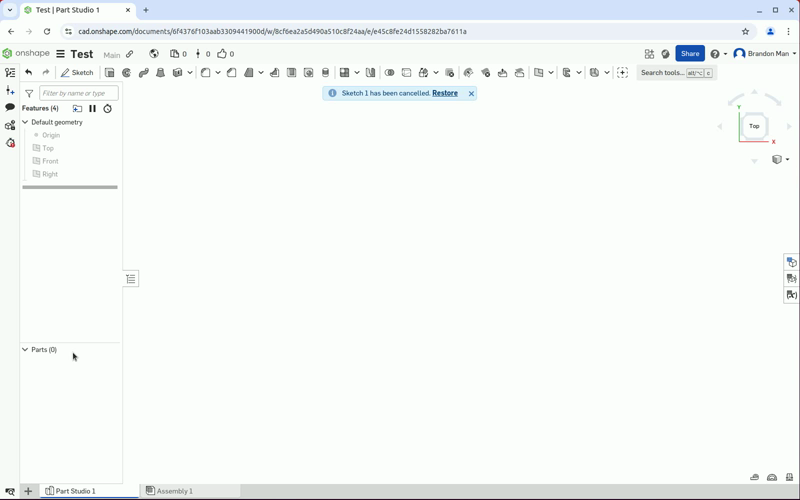
key(shift+p)
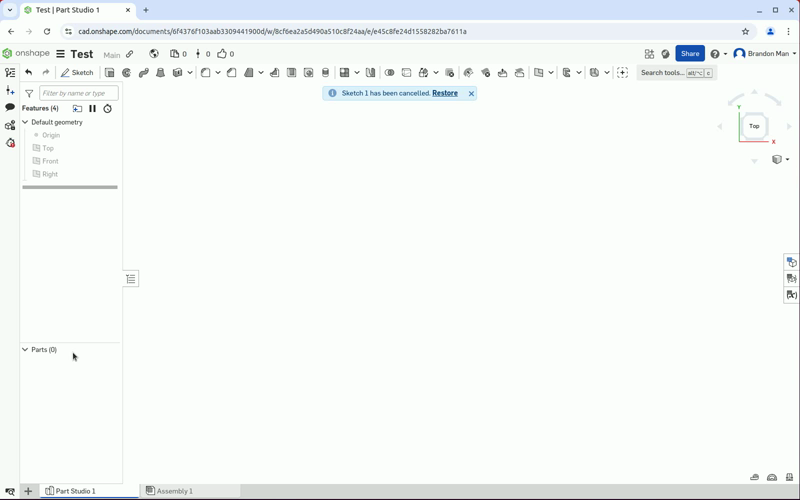
key(space)
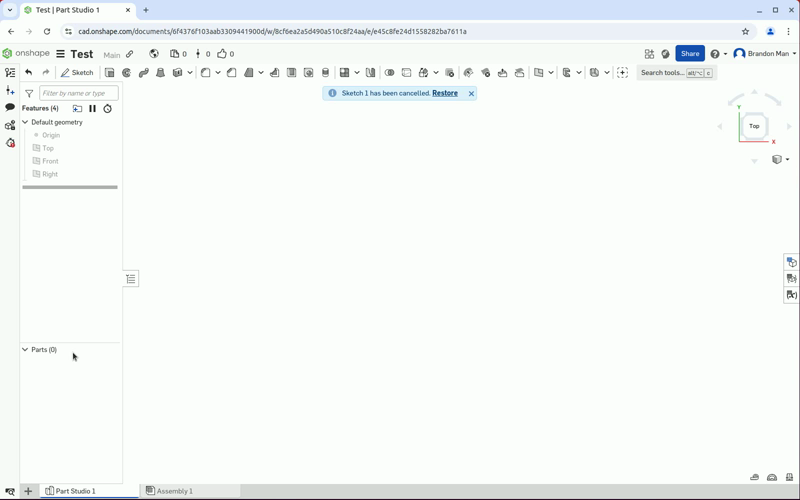
key_down(shift)
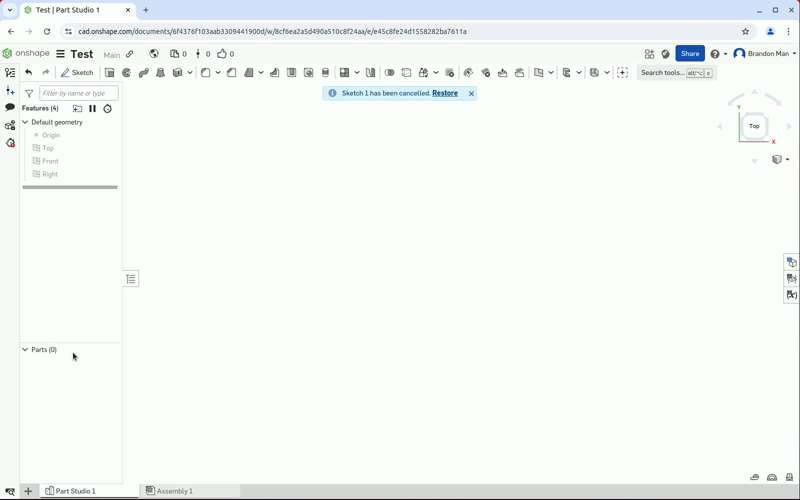
key(up)
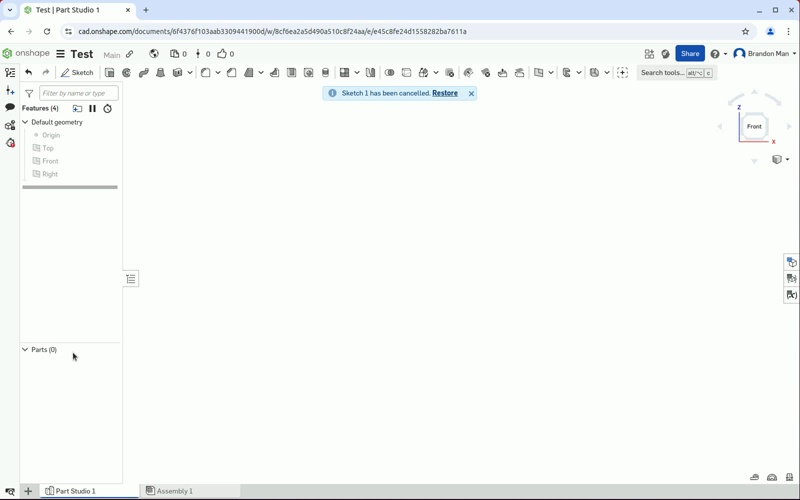
key_up(shift)
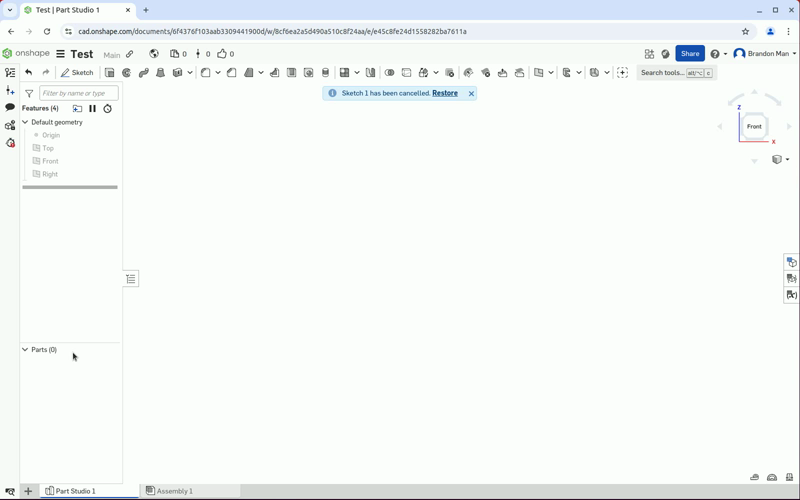
mouse_move(73, 352)
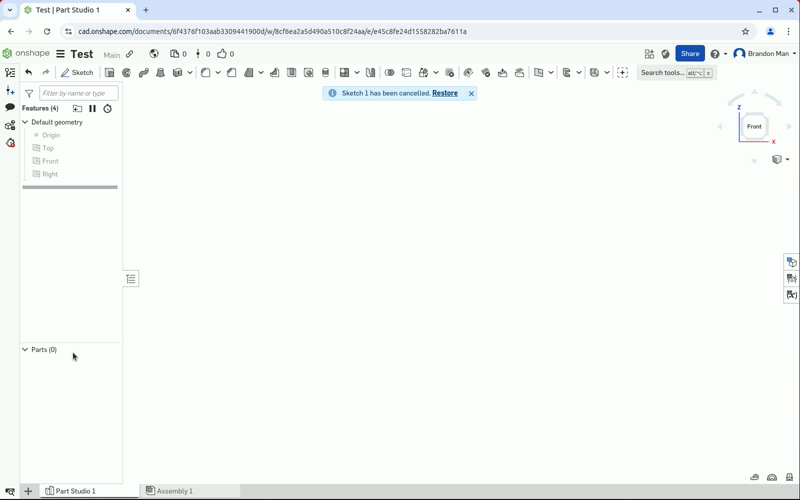
key(shift+y)
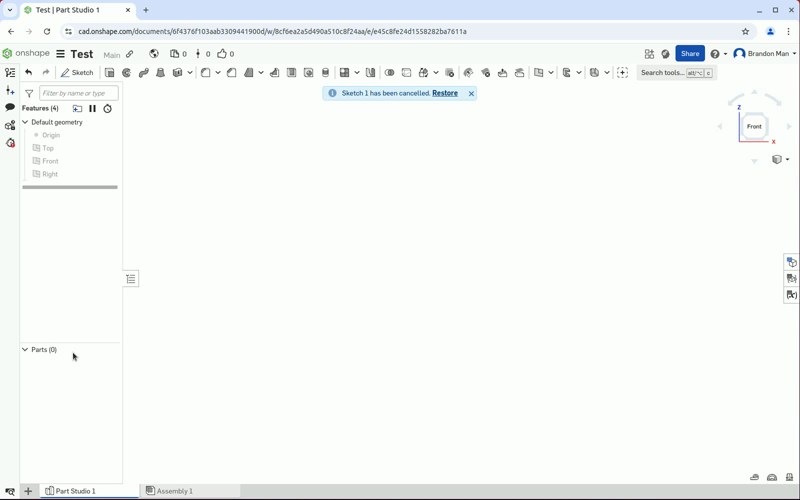
key(shift+s)
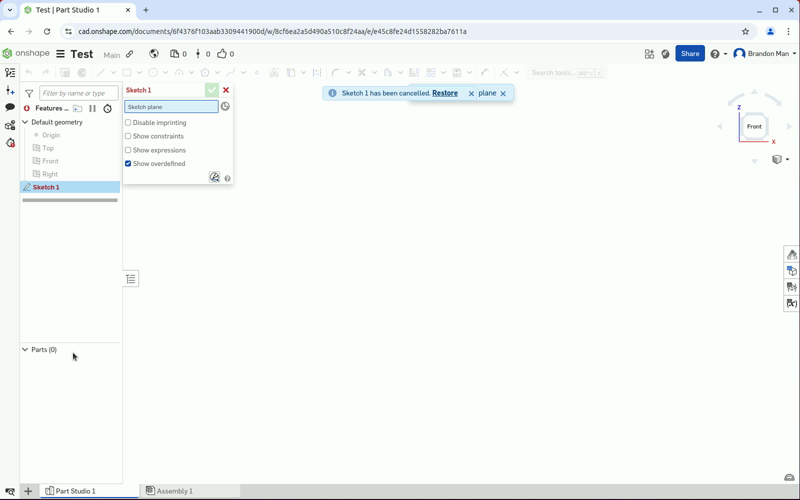
mouse_move(73, 163)
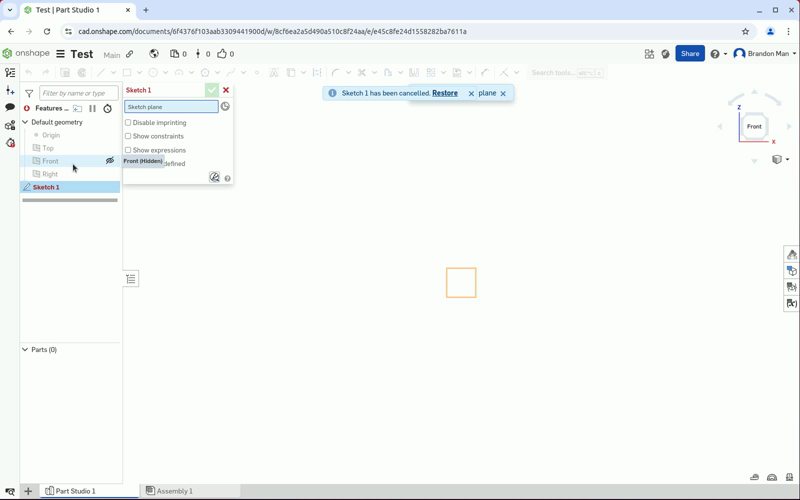
click(73, 163)
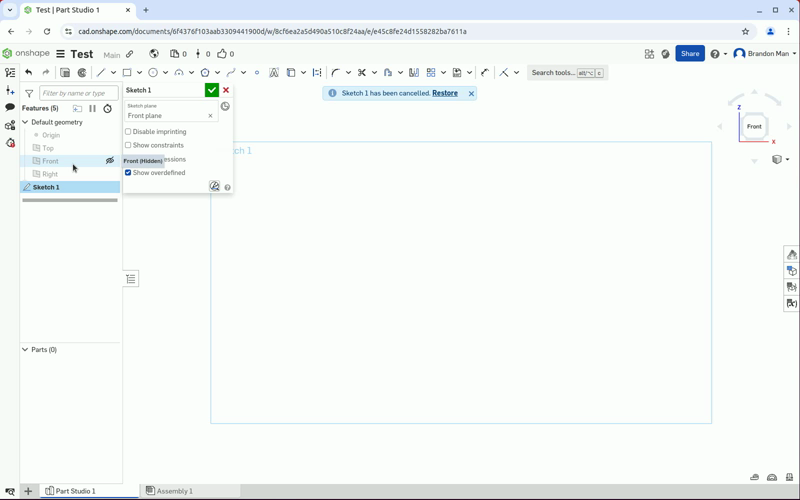
mouse_move(73, 352)
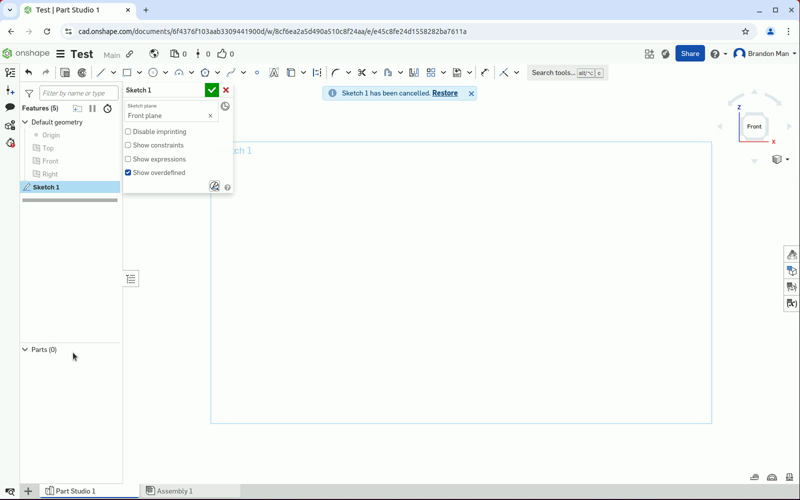
key(y)
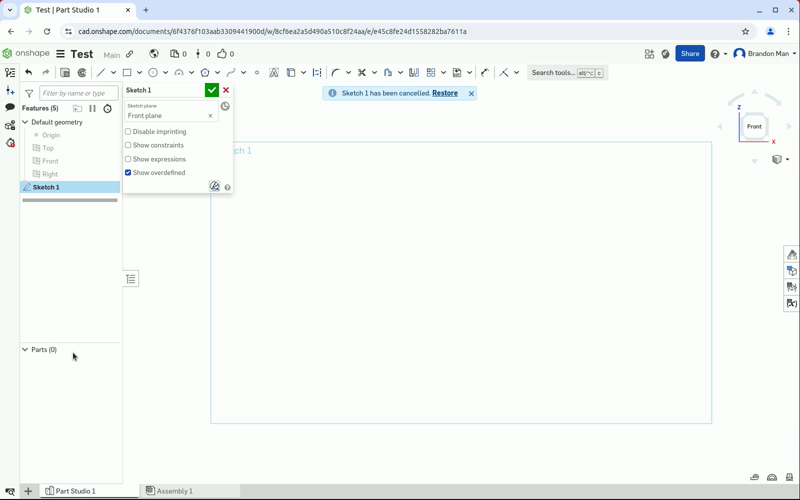
key(l)
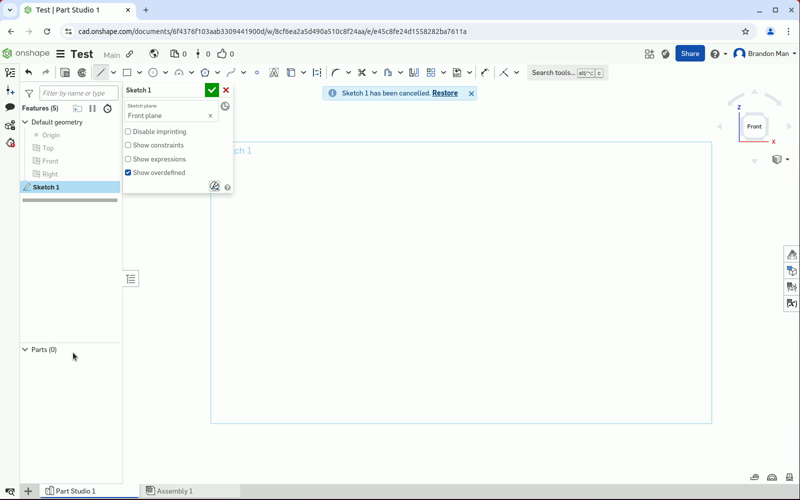
key_down(shift)
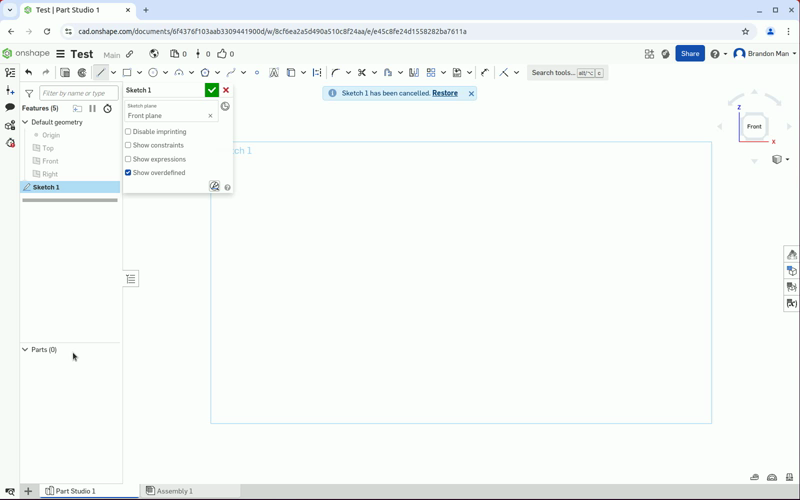
mouse_move(460, 282)
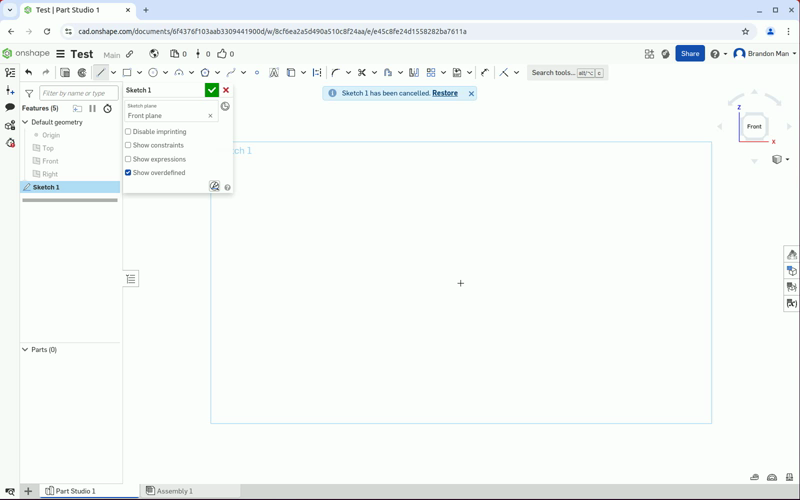
click(460, 282)
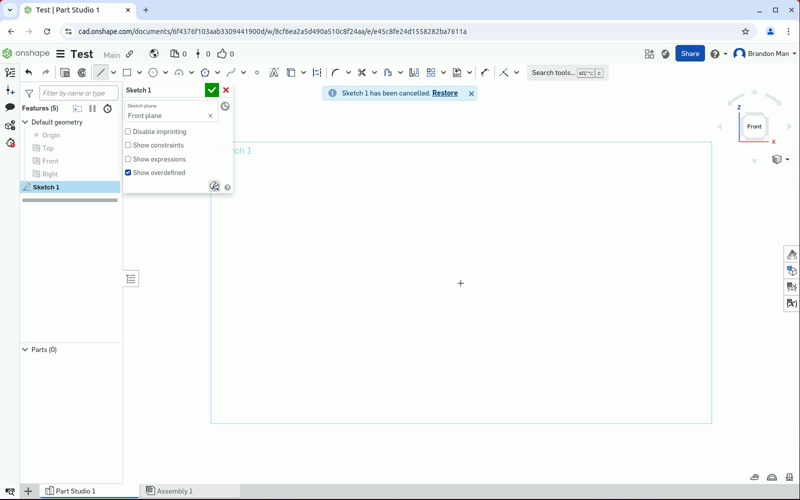
key_up(shift)
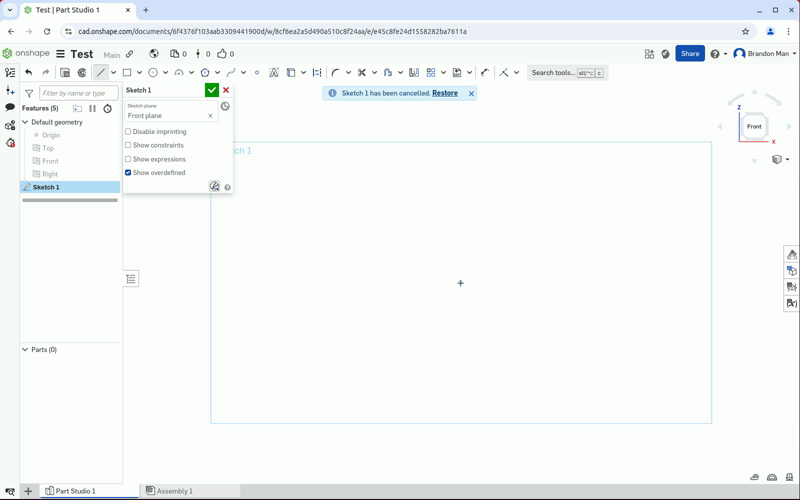
key_down(shift)
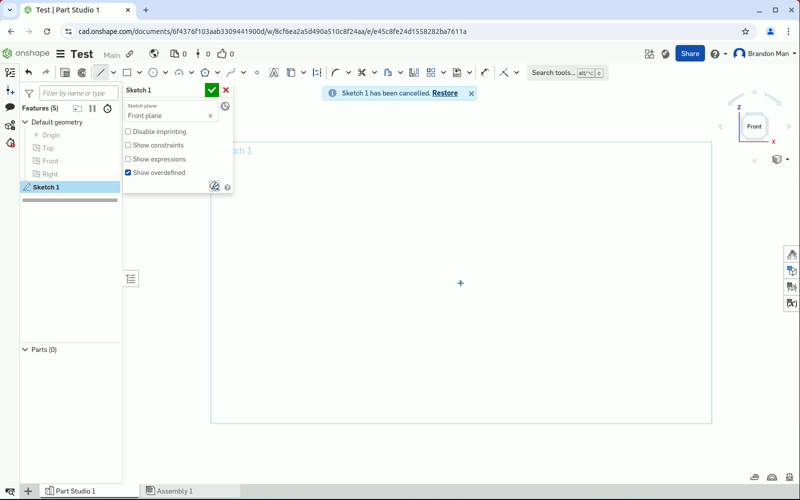
mouse_move(573, 282)
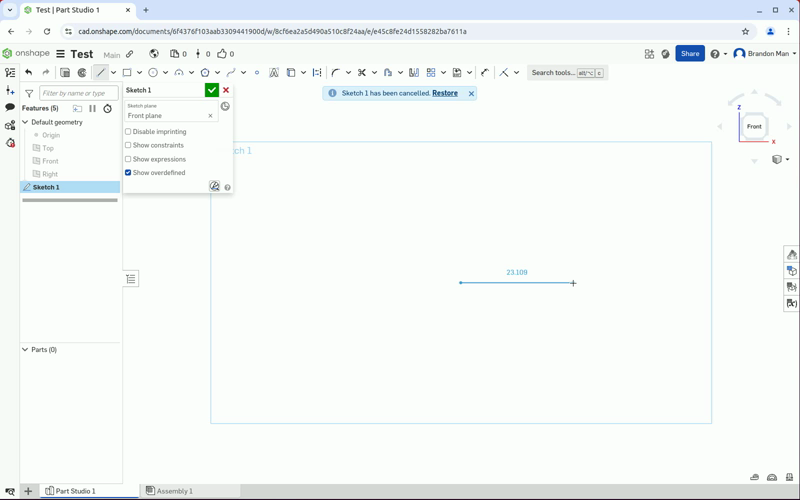
click(573, 282)
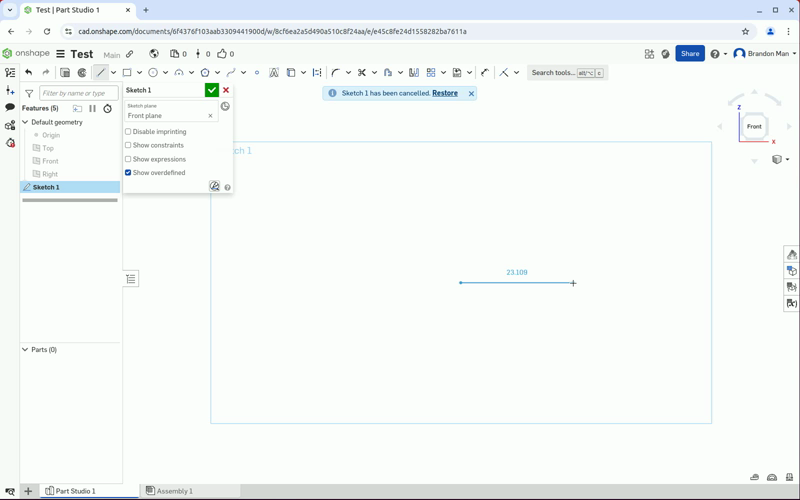
key_up(shift)
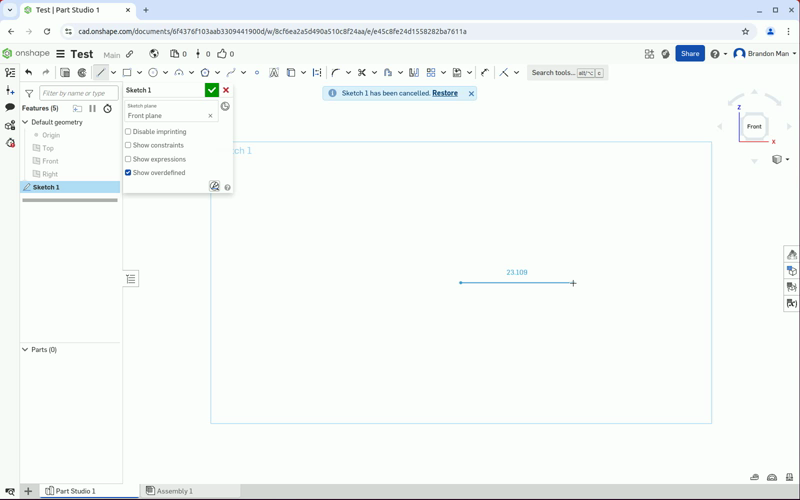
key_down(shift)
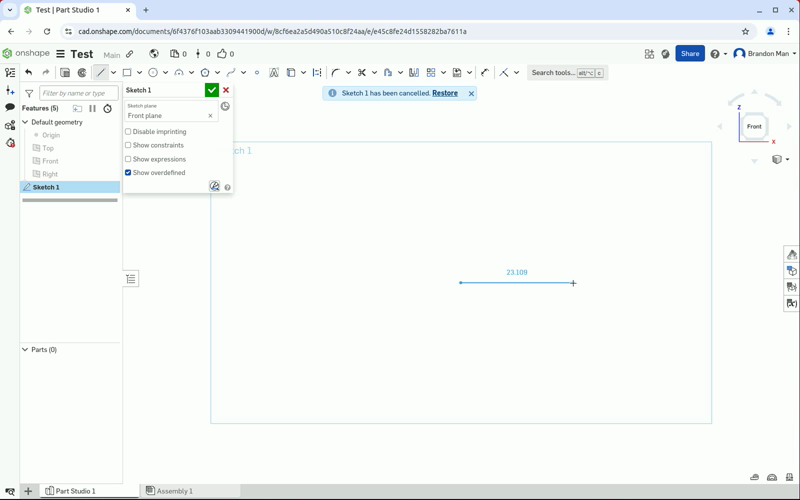
mouse_move(589, 282)
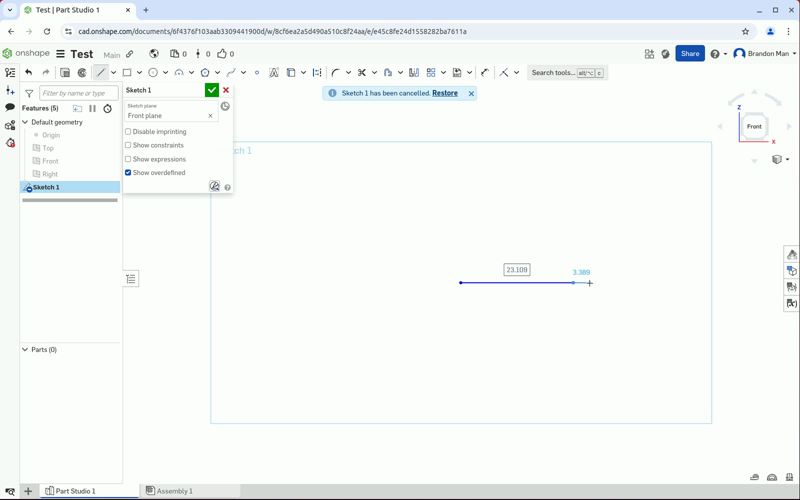
mouse_move(573, 226)
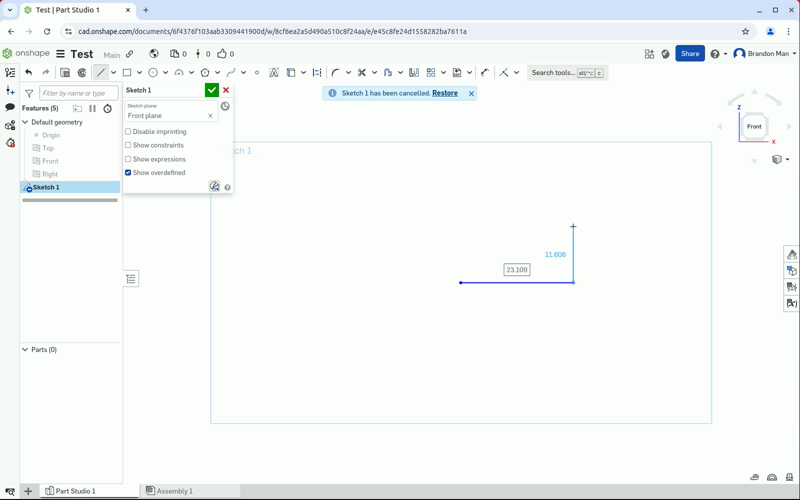
click(573, 226)
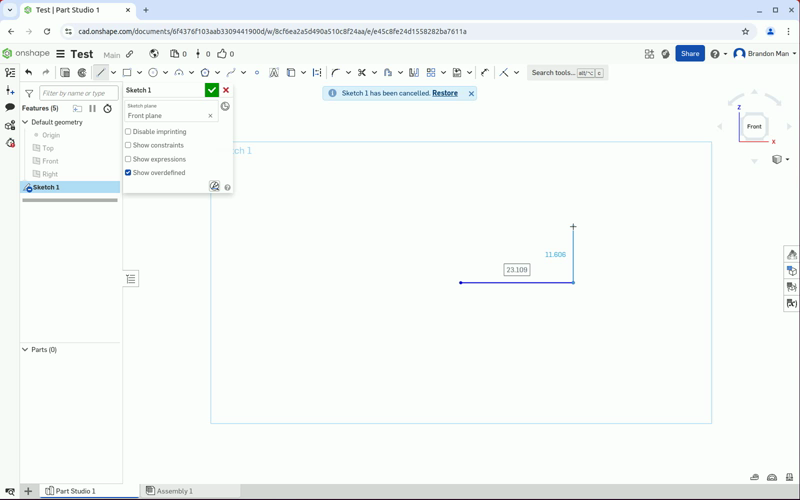
key_up(shift)
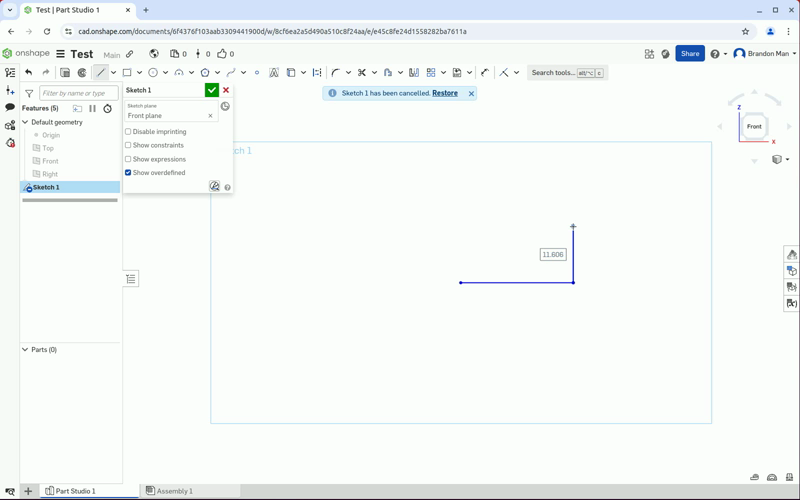
key_down(shift)
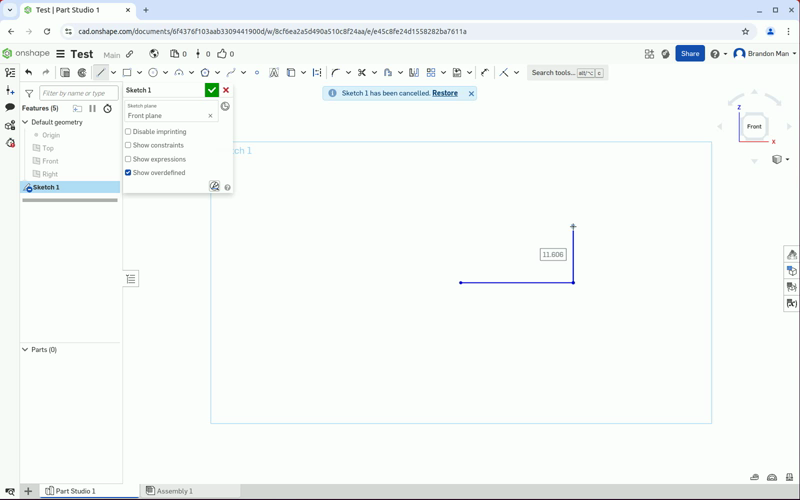
mouse_move(460, 226)
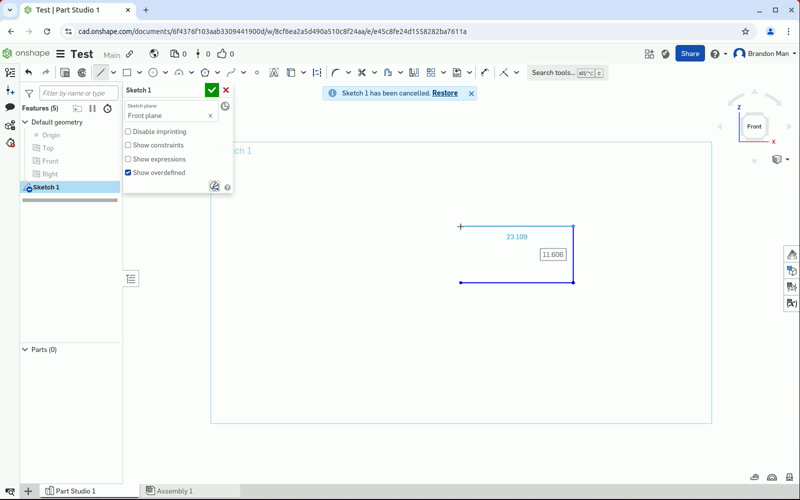
click(460, 226)
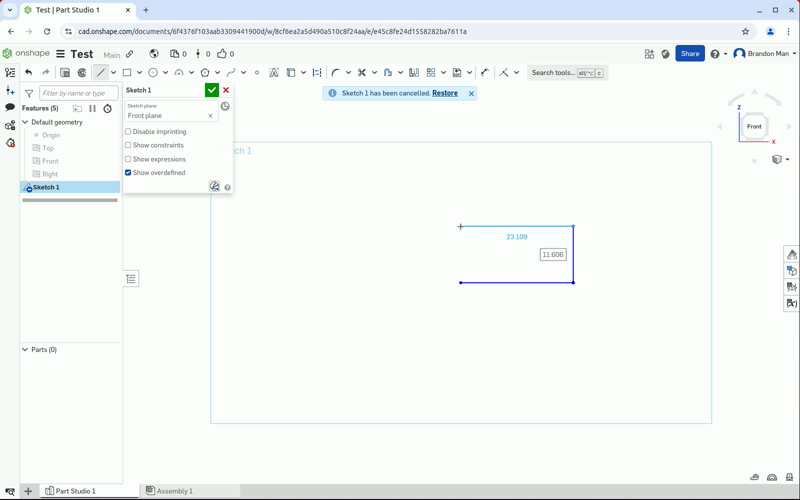
key_up(shift)
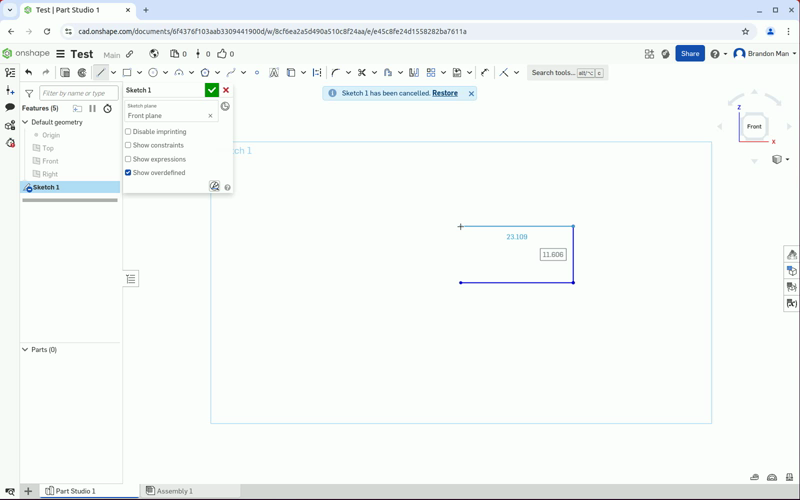
mouse_move(490, 226)
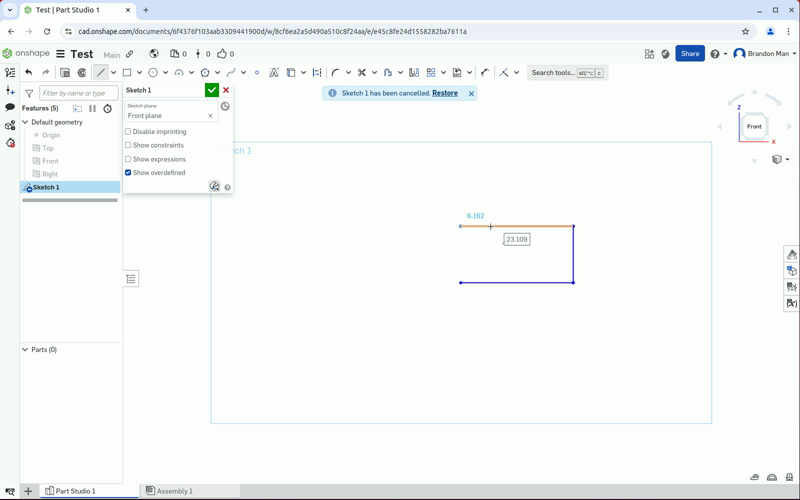
key_down(shift)
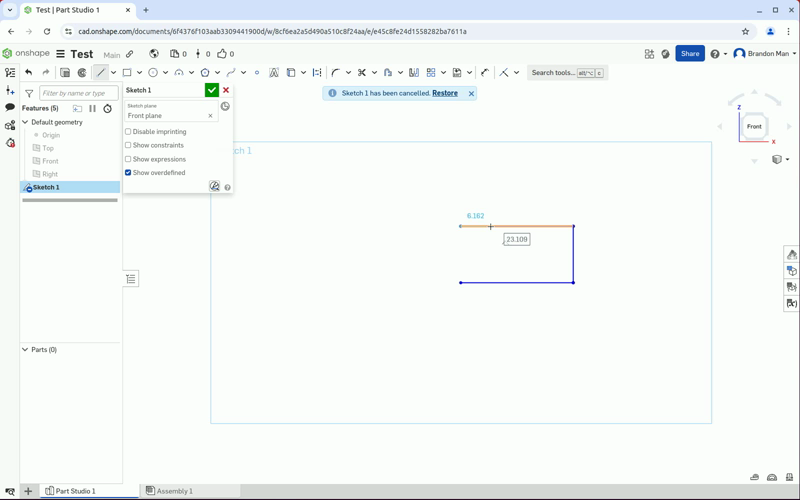
mouse_move(460, 282)
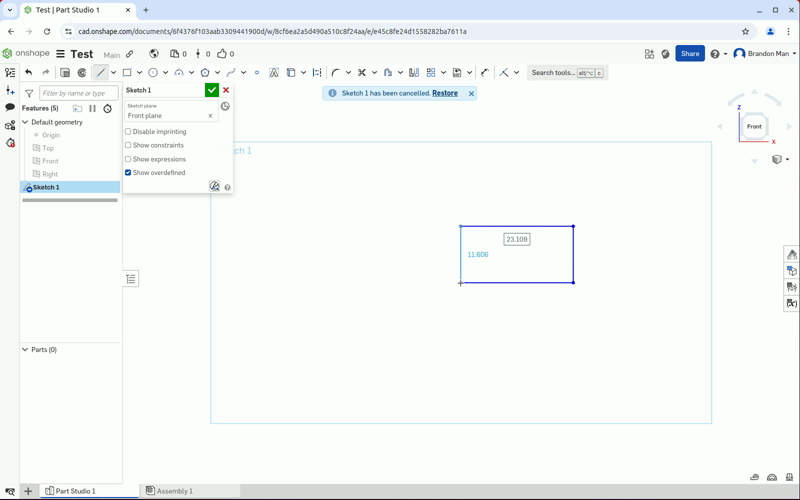
key_up(shift)
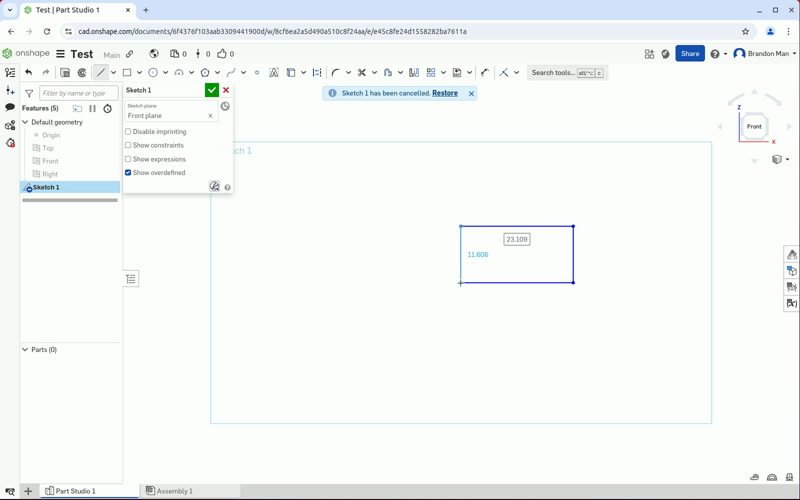
click(460, 282)
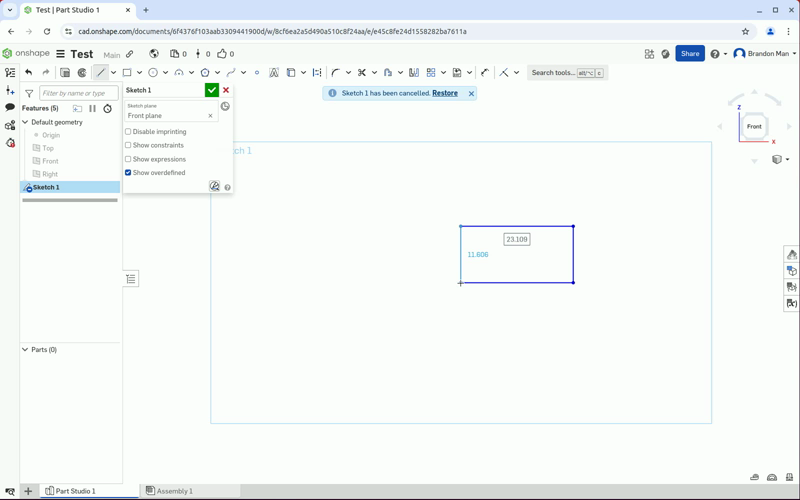
key(esc)
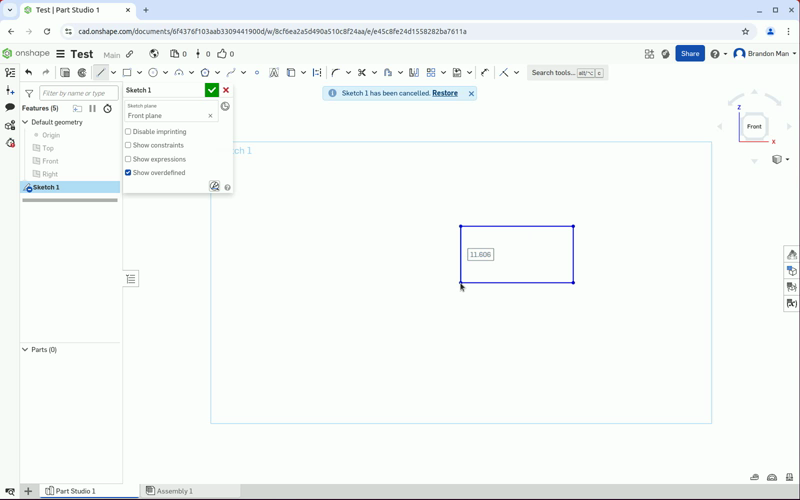
mouse_move(558, 266)
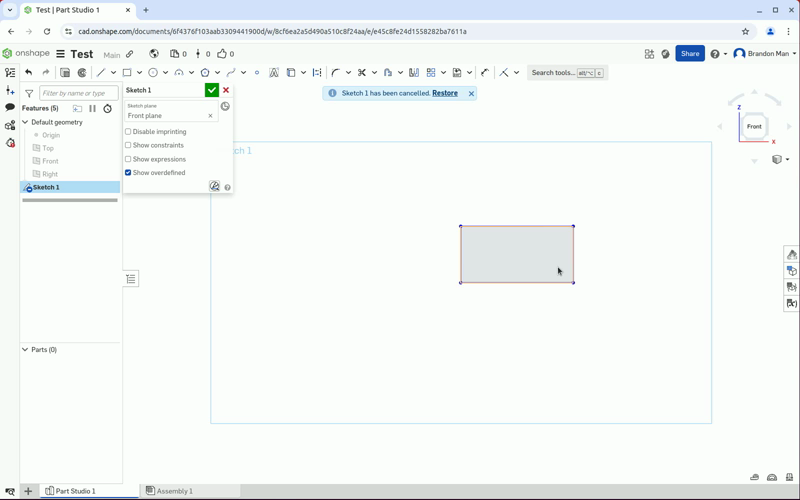
click(558, 266)
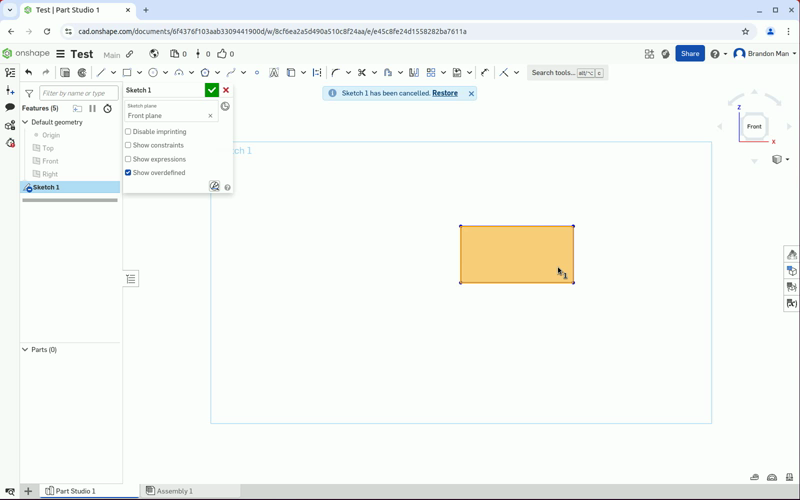
mouse_move(73, 352)
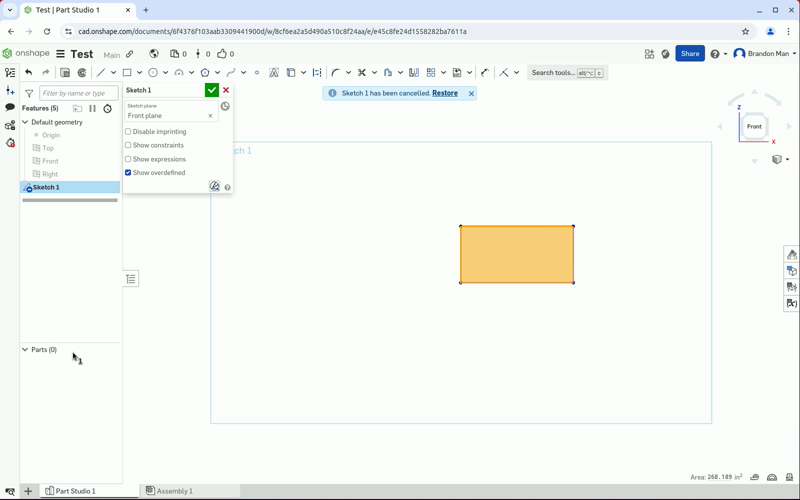
key(shift+y)
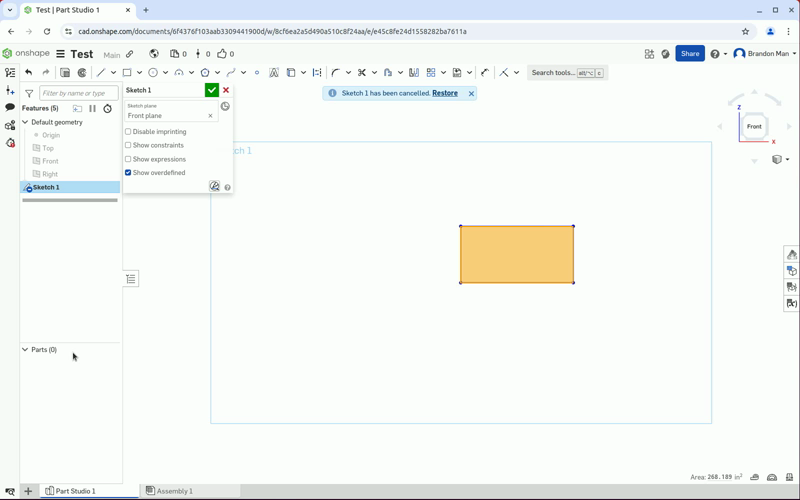
key(shift+e)
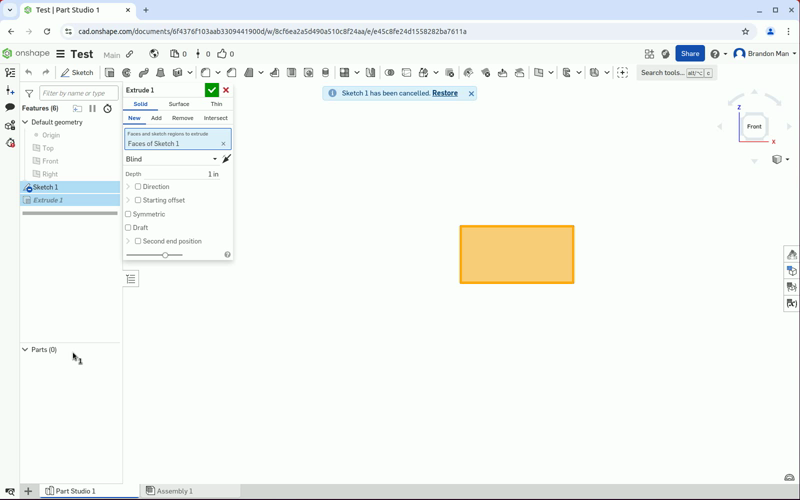
mouse_move(143, 106)
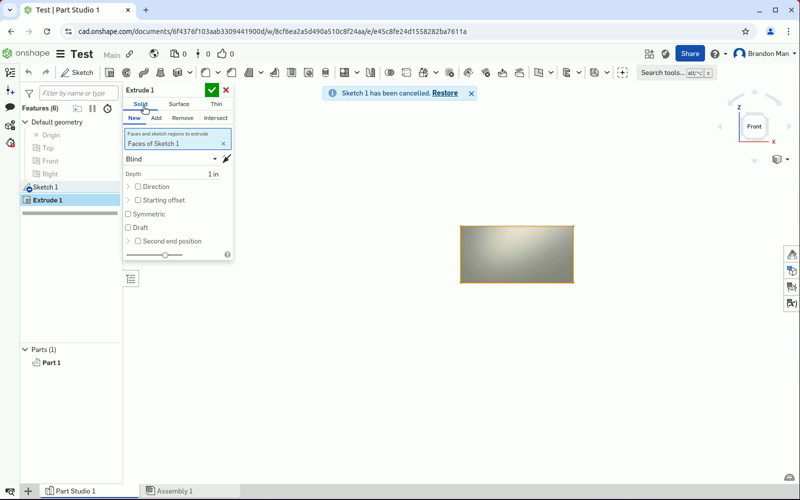
click(143, 106)
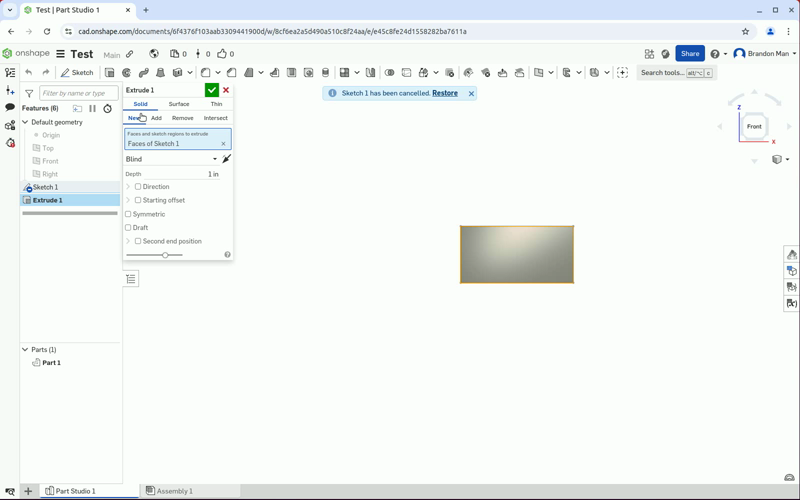
mouse_move(137, 120)
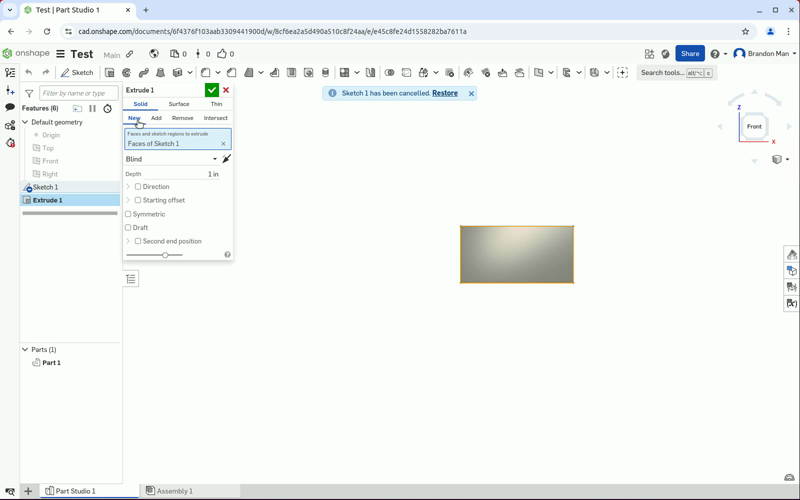
click(137, 120)
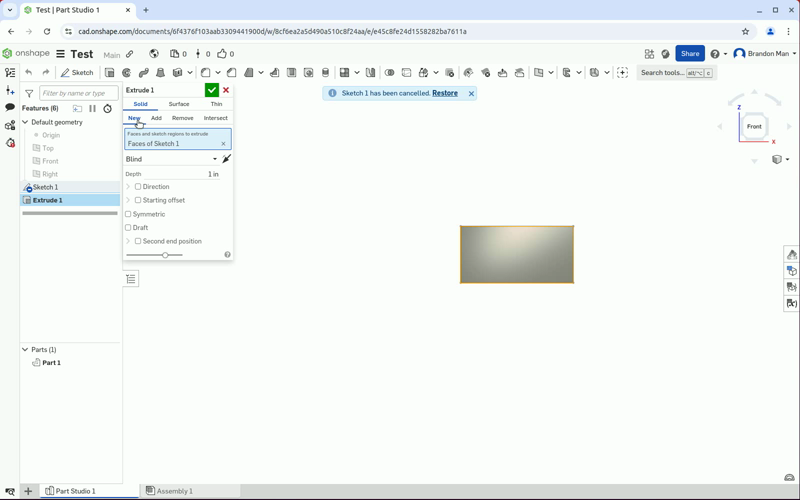
key(tab, 4)
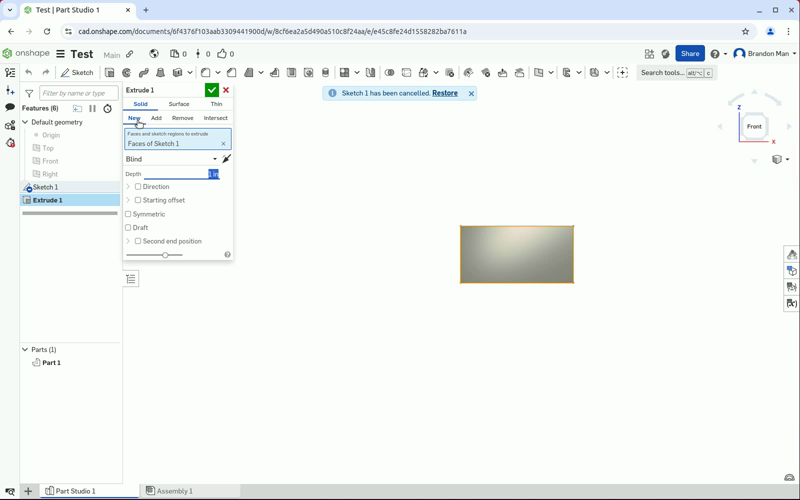
text(11.554)
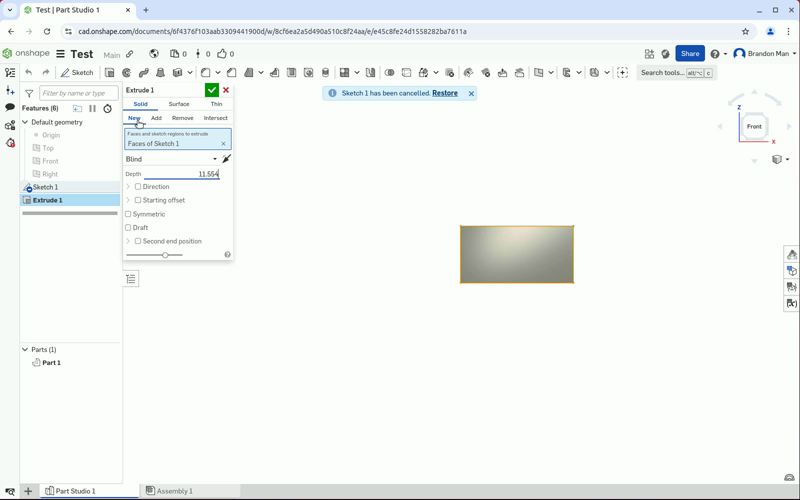
key(tab, 3)
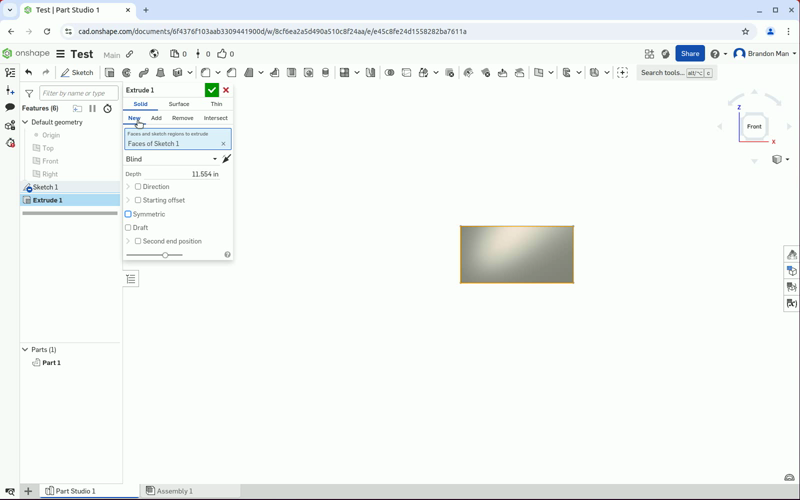
key(space)
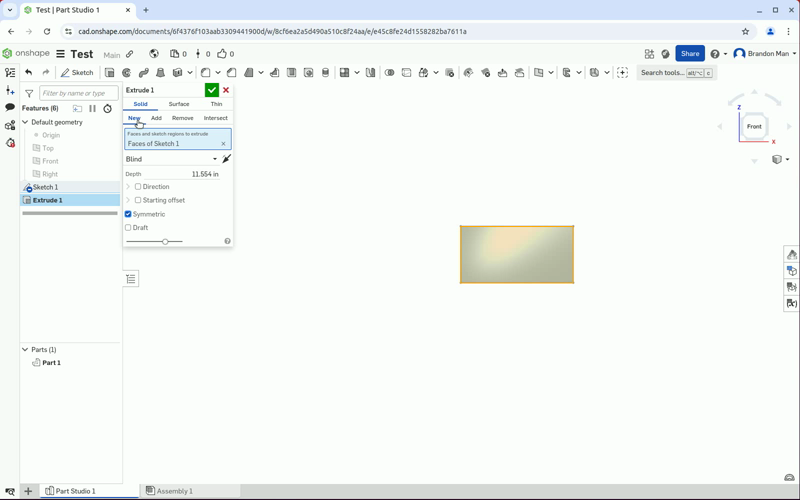
key(enter)
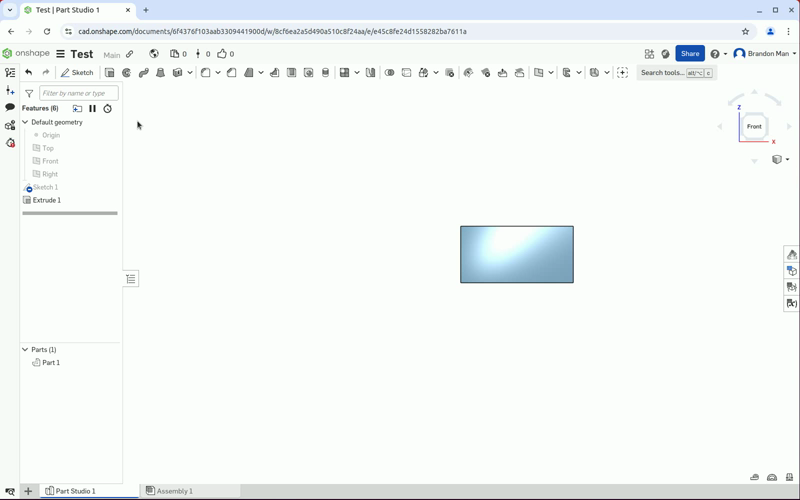
key(shift+h)
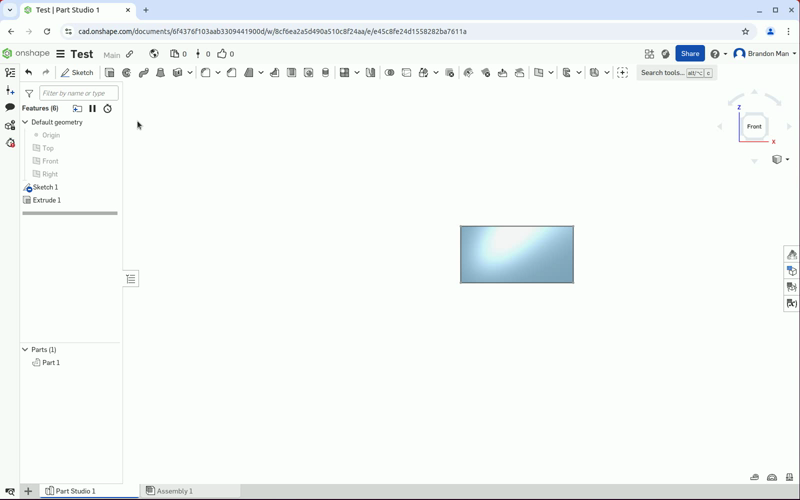
key(shift+h)
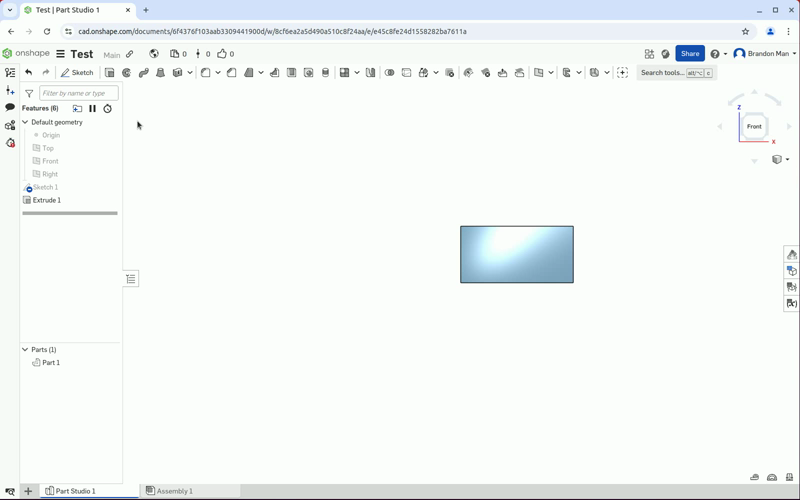
mouse_move(73, 189)
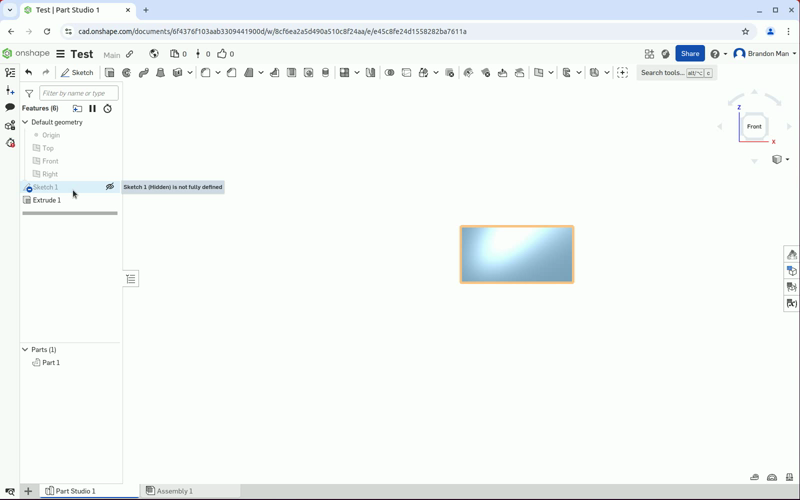
click(73, 189)
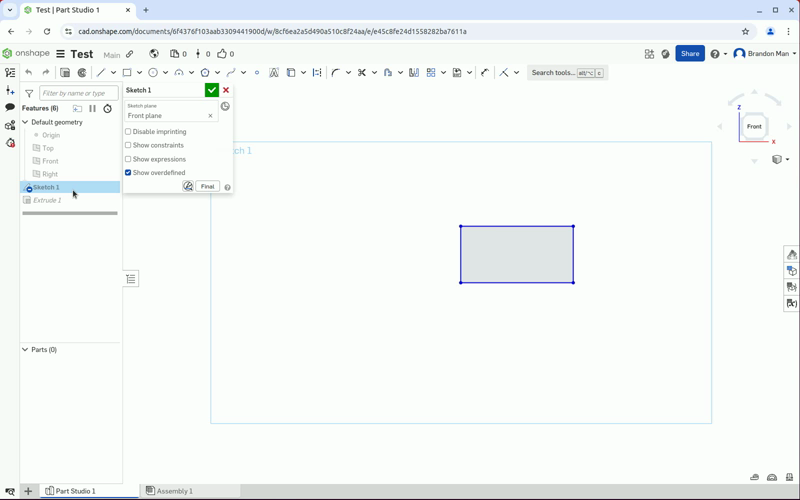
mouse_move(229, 92)
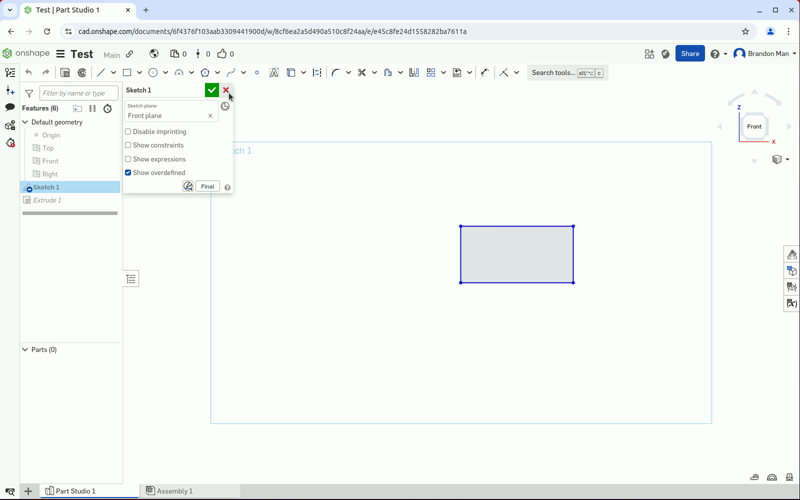
click(229, 92)
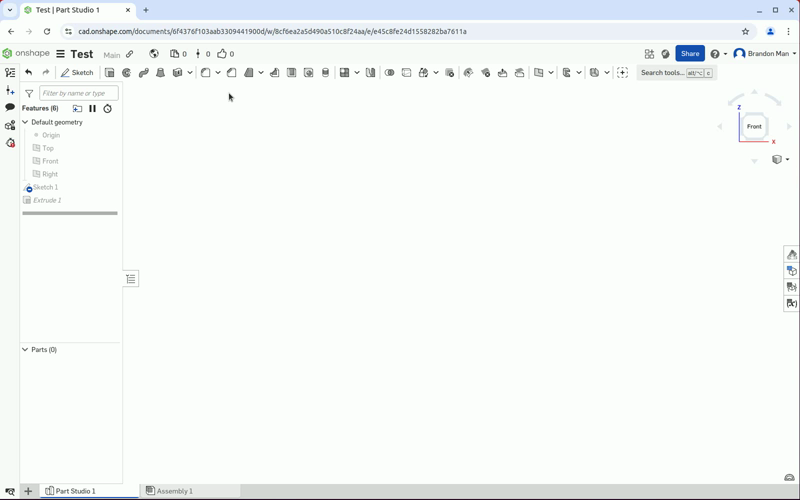
mouse_move(73, 352)
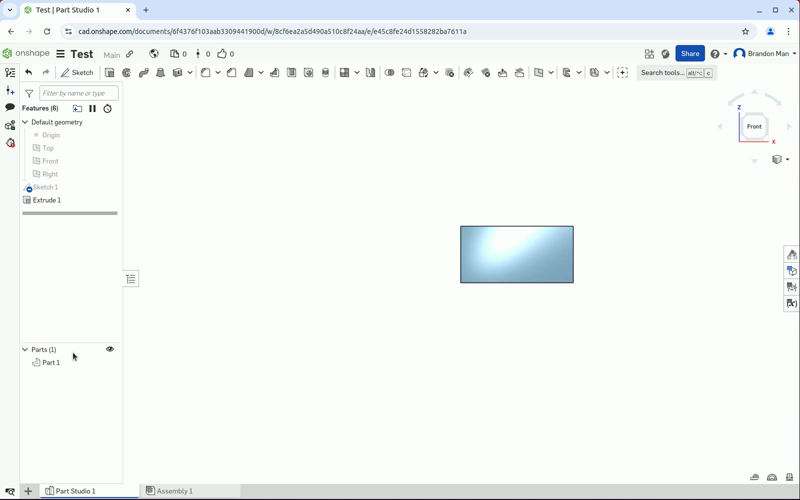
key(y)
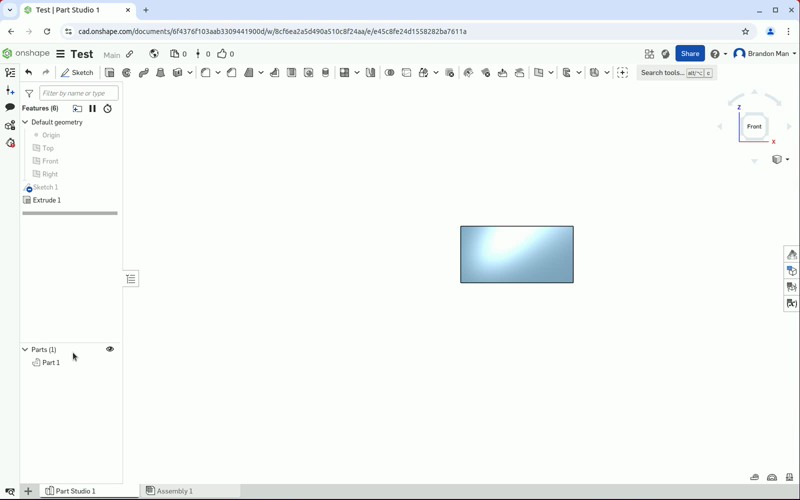
key(shift+p)
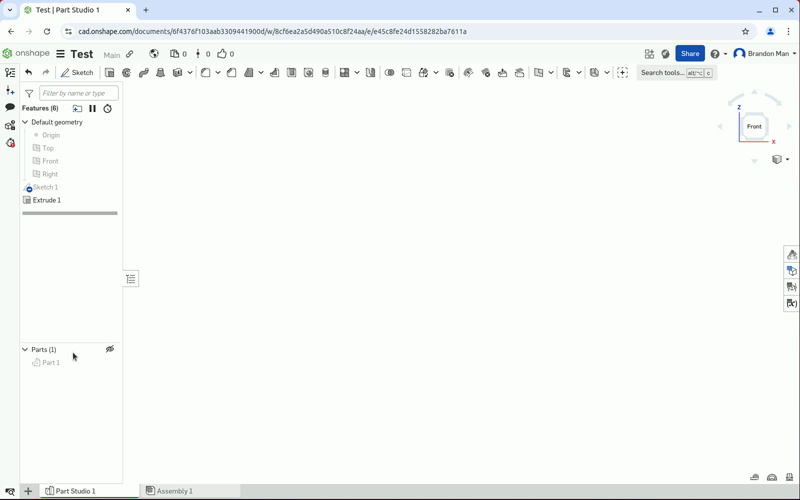
key(space)
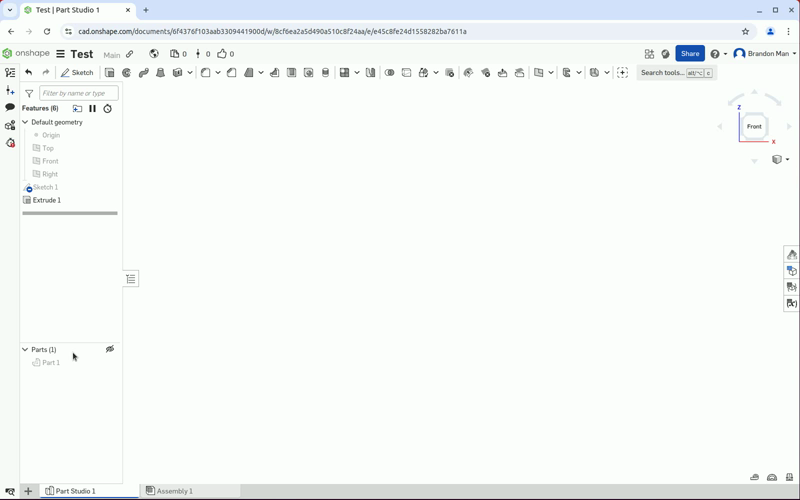
key_down(shift)
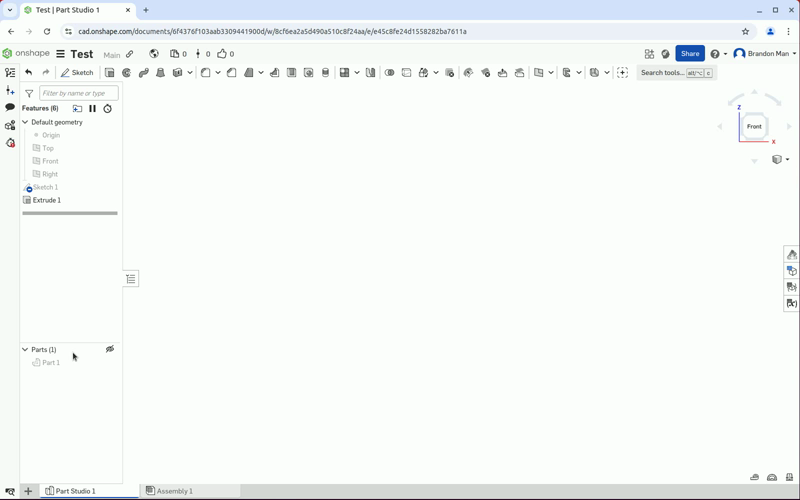
key(down)
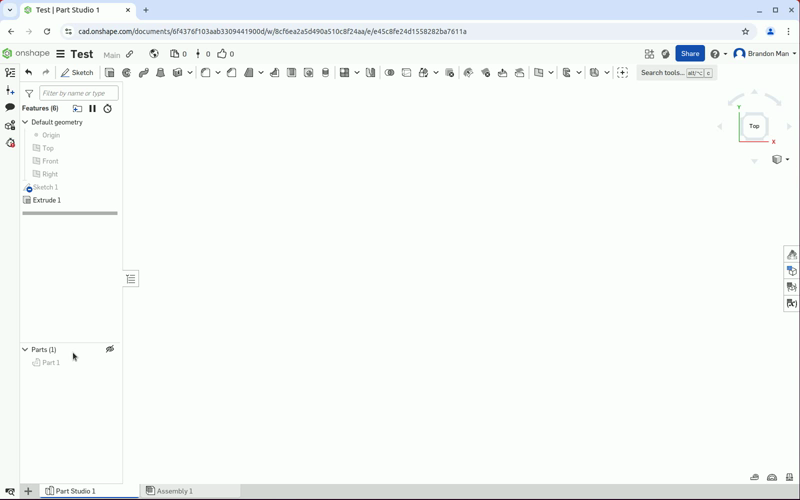
key_up(shift)
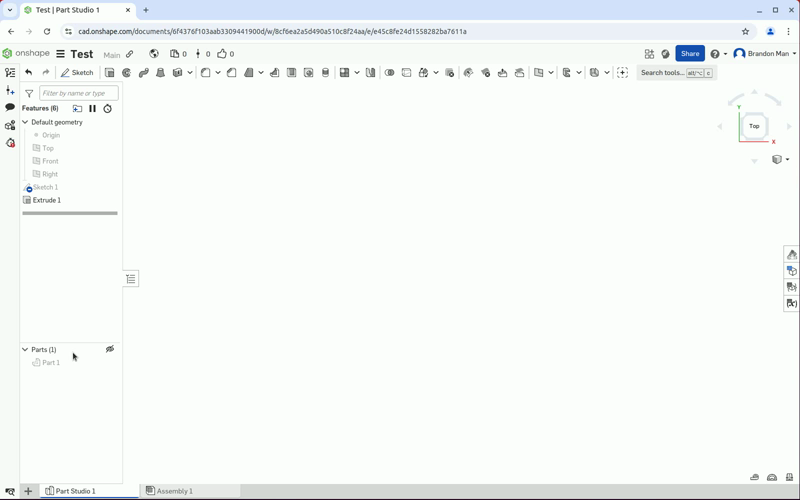
mouse_move(73, 352)
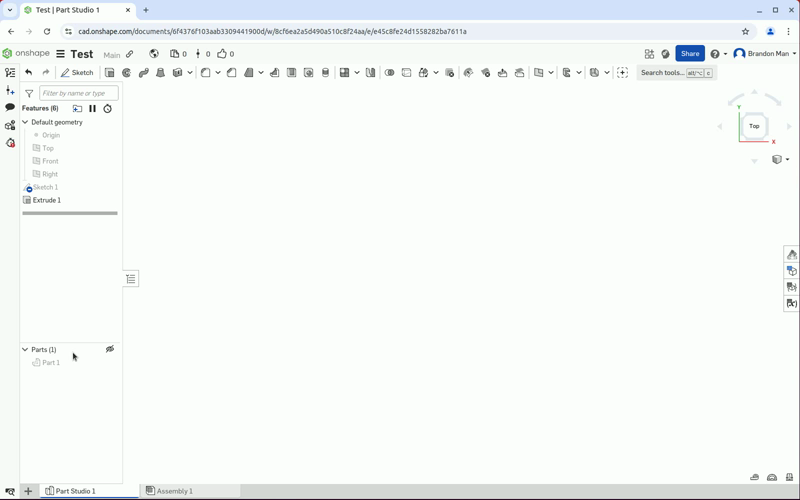
key(shift+y)
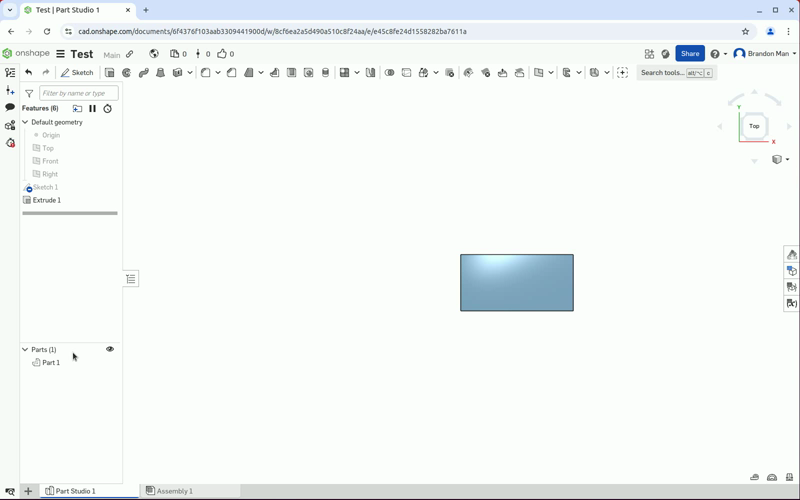
mouse_move(541, 75)
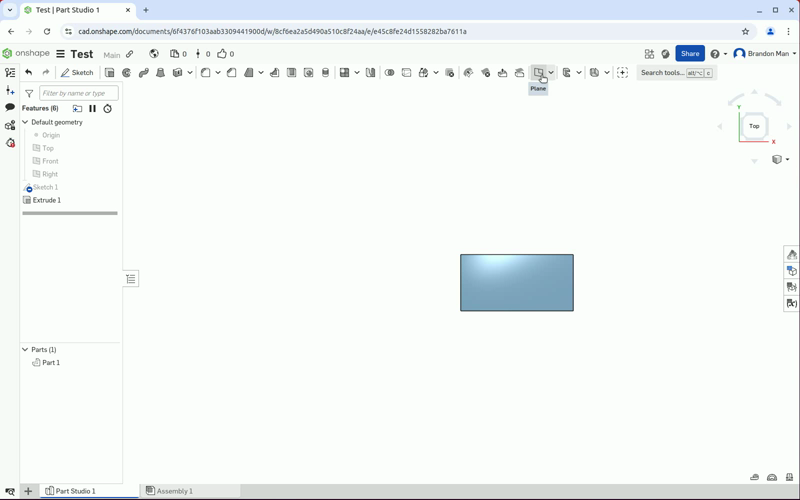
click(541, 75)
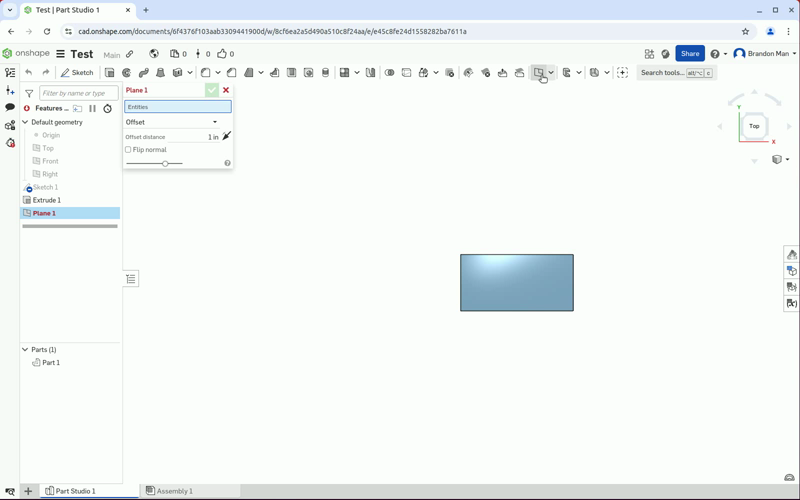
mouse_move(73, 150)
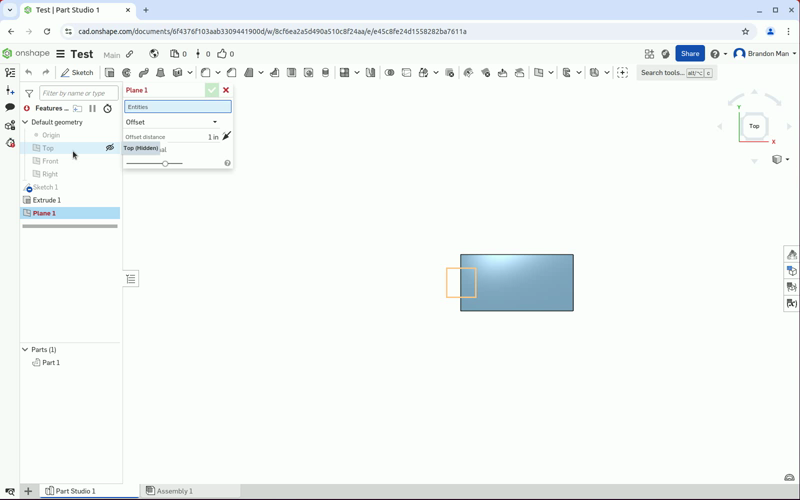
click(73, 150)
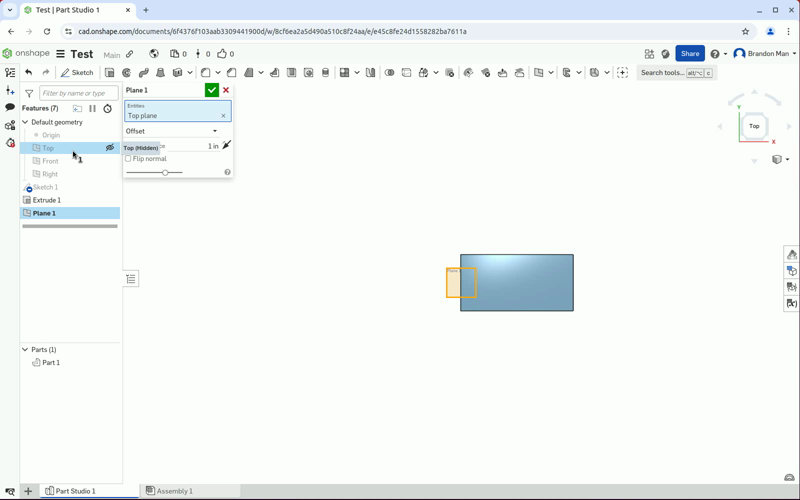
key(tab, 2)
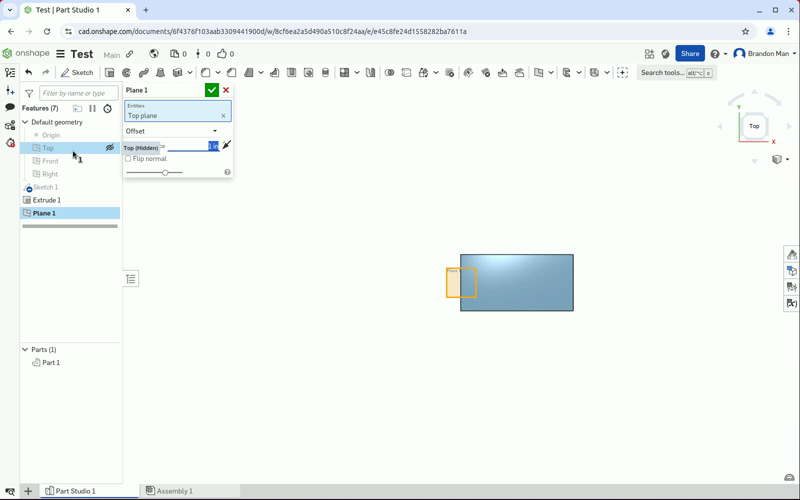
text(11.554)
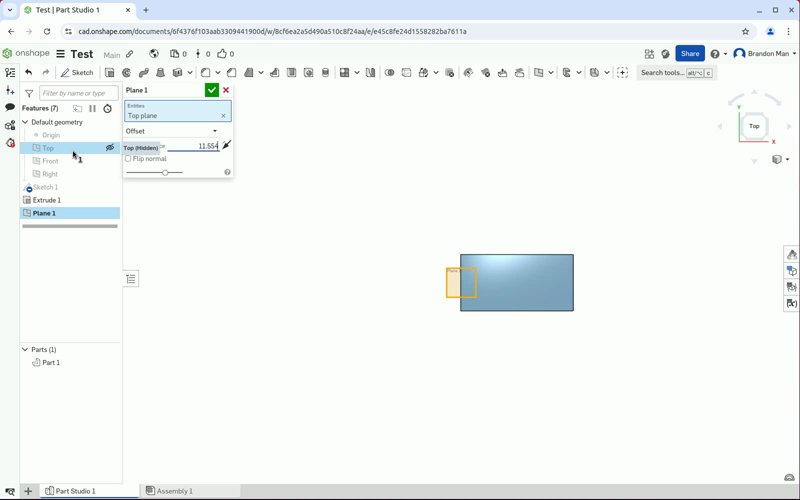
key(enter, 2)
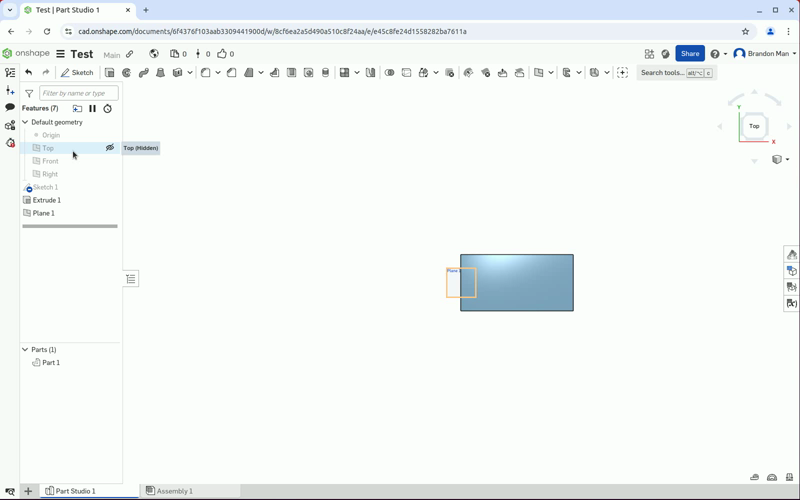
key(shift+s)
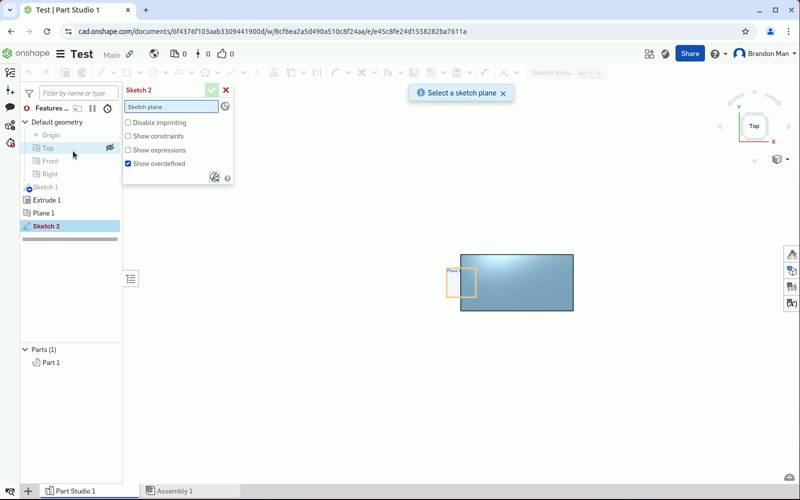
mouse_move(73, 215)
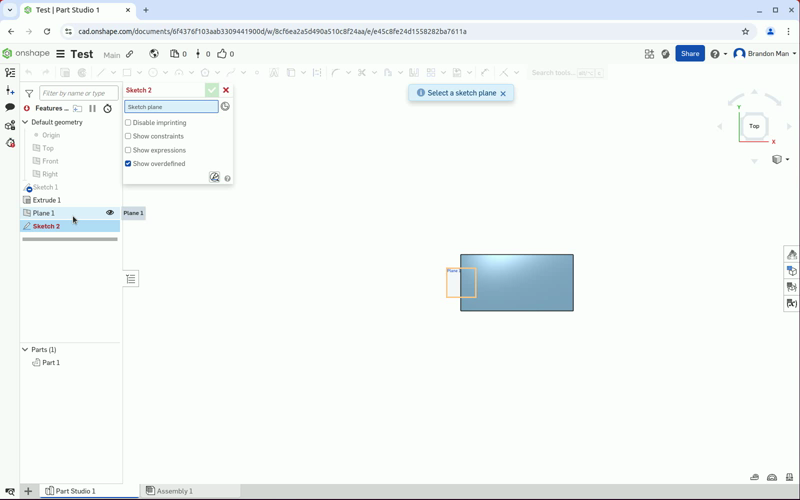
click(73, 215)
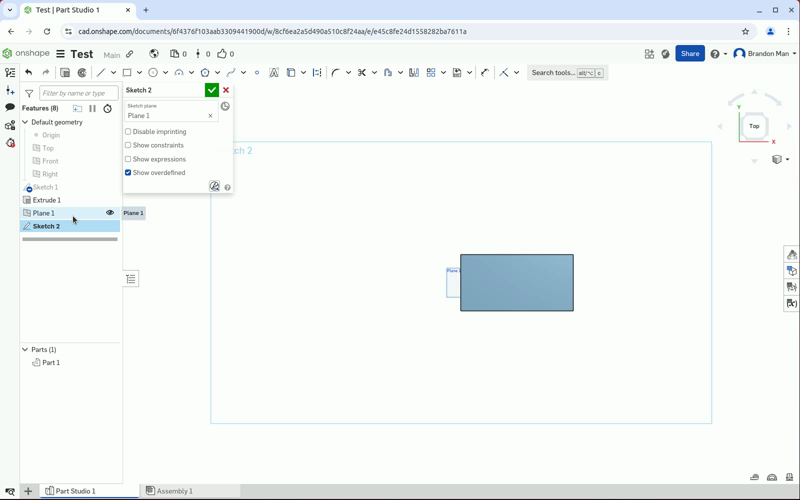
mouse_move(73, 352)
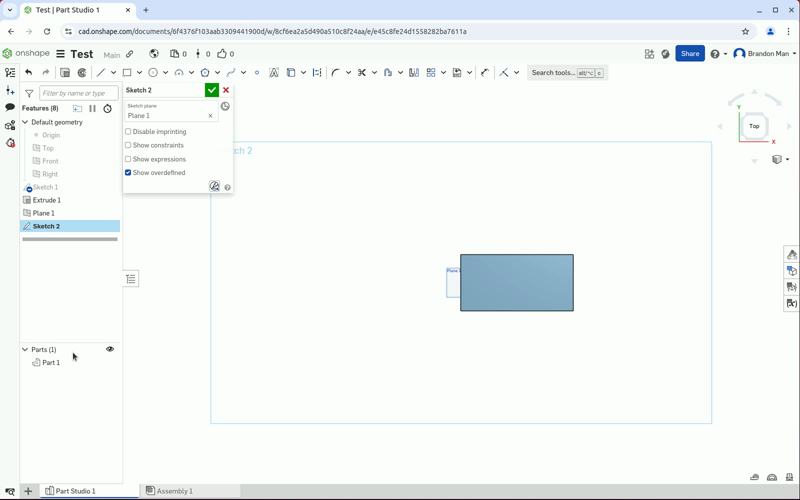
key(y)
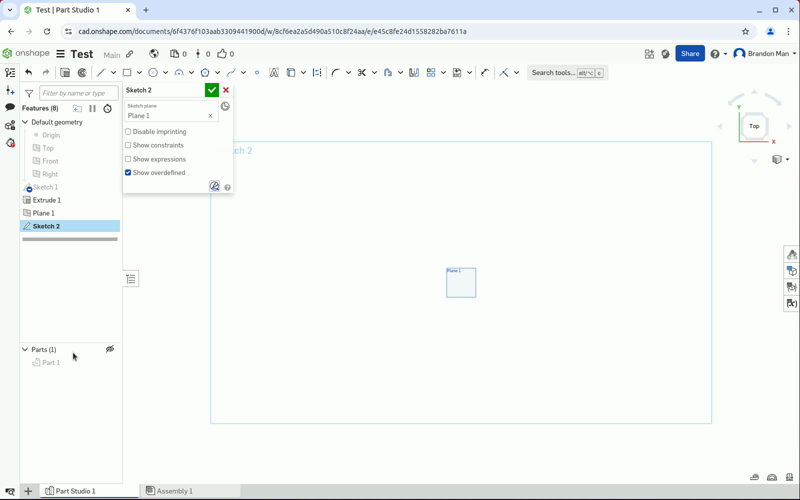
key(c)
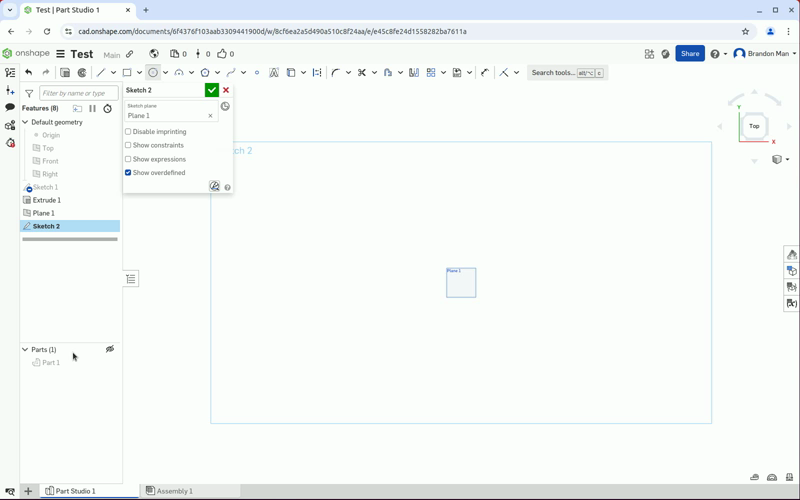
key_down(shift)
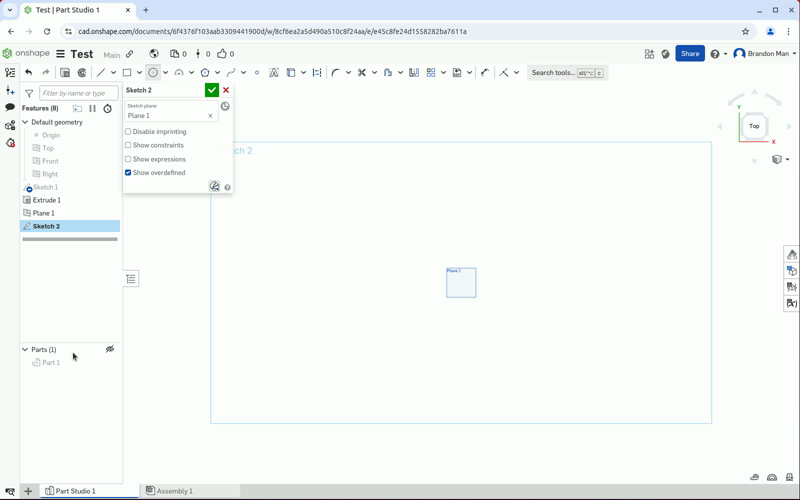
mouse_move(489, 282)
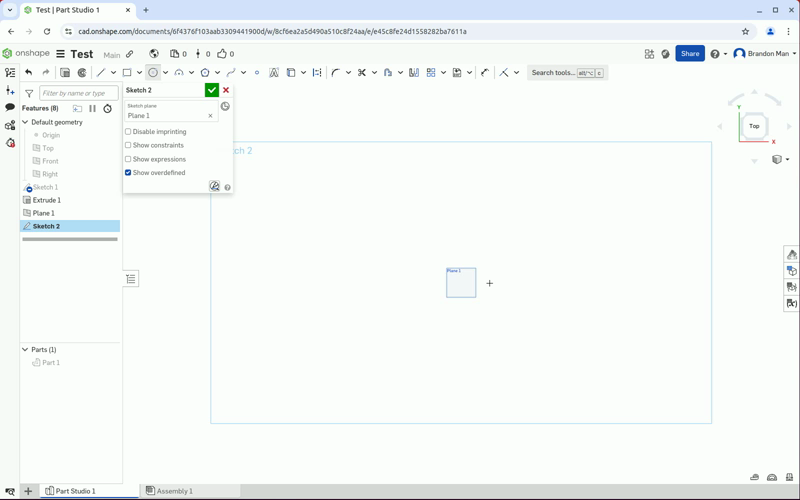
click(489, 282)
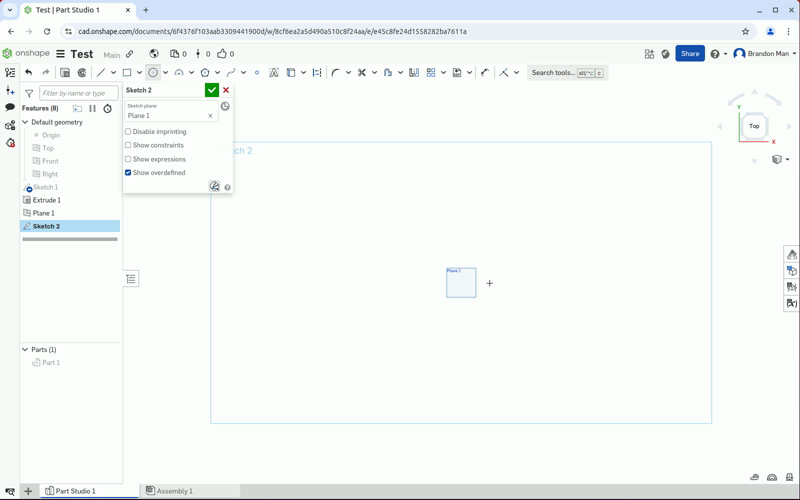
key_up(shift)
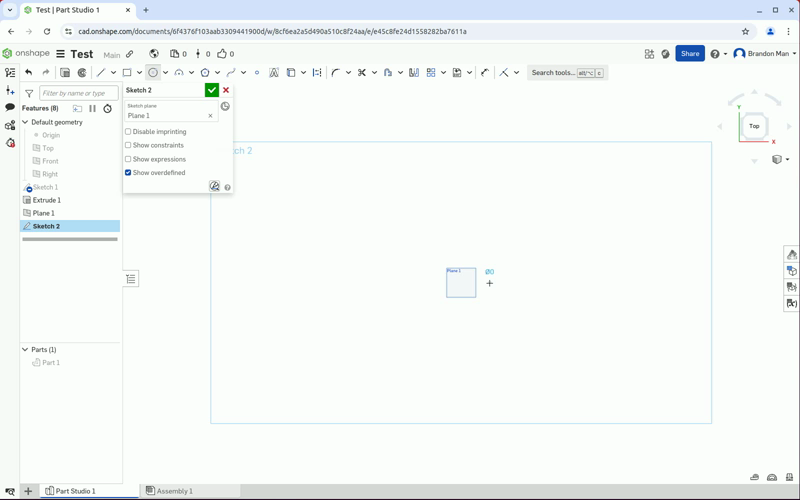
mouse_move(498, 282)
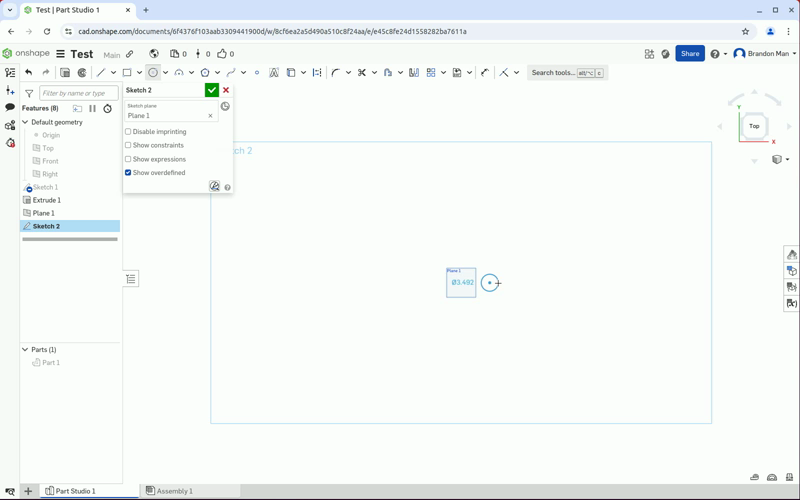
click(498, 282)
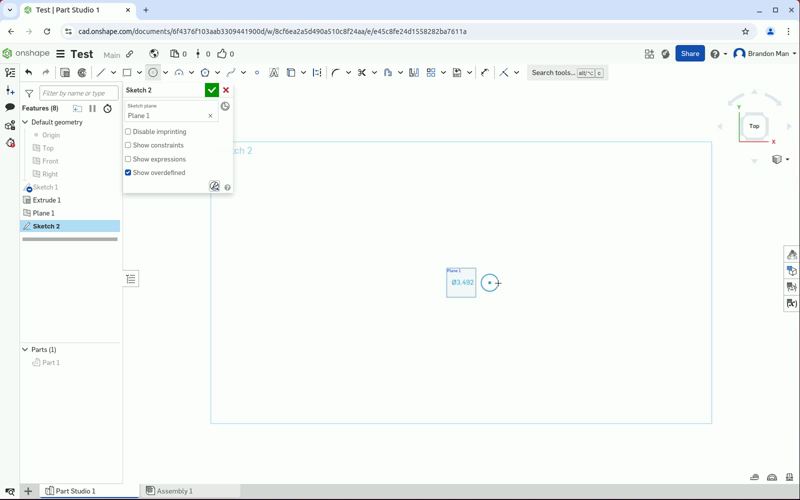
key(esc)
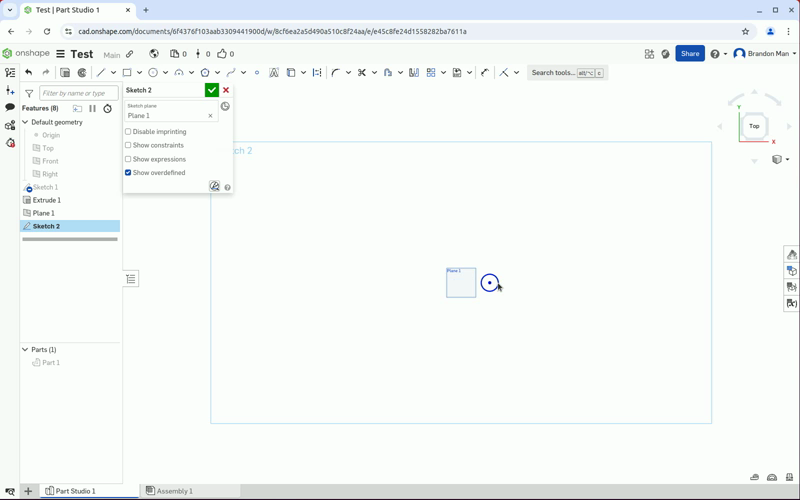
mouse_move(486, 278)
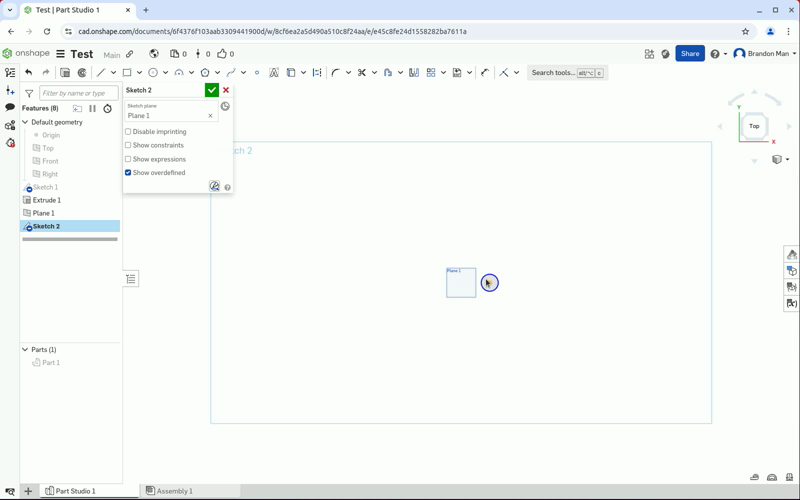
scroll(6)
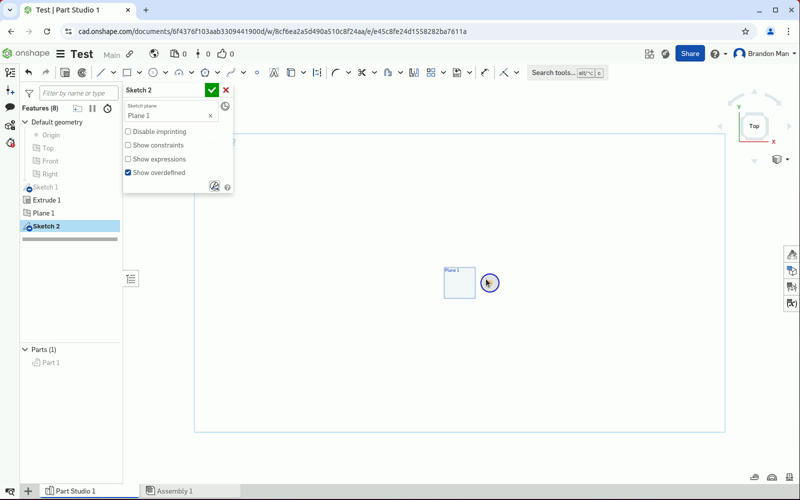
scroll(6)
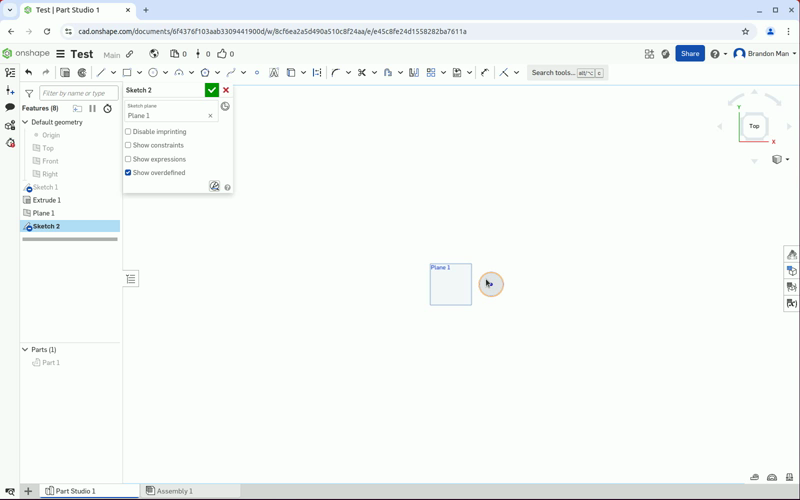
scroll(6)
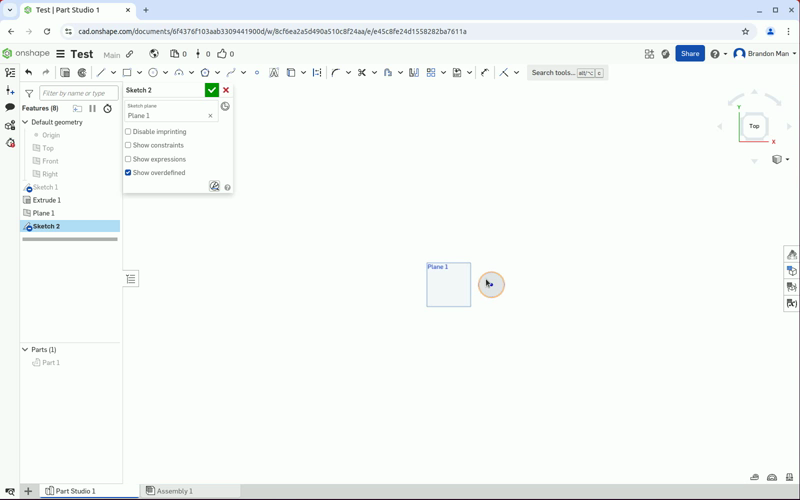
scroll(6)
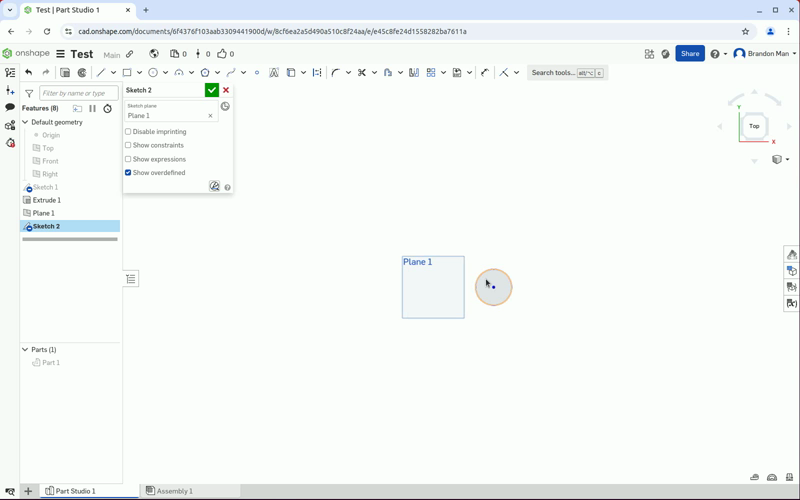
scroll(6)
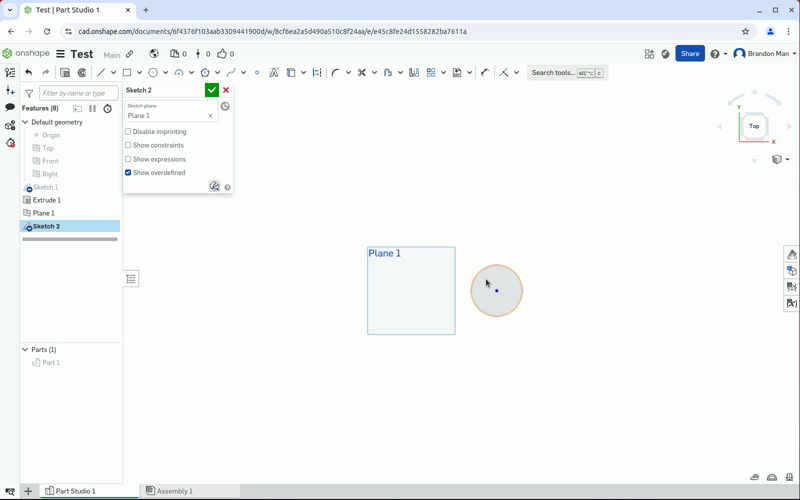
scroll(6)
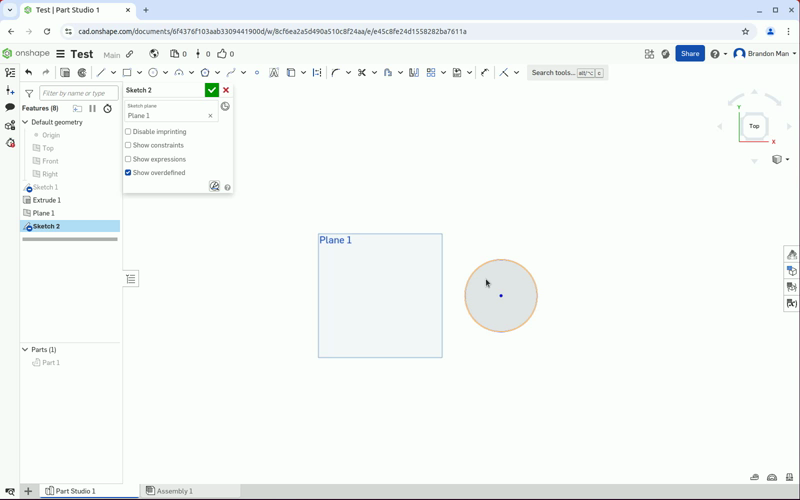
scroll(6)
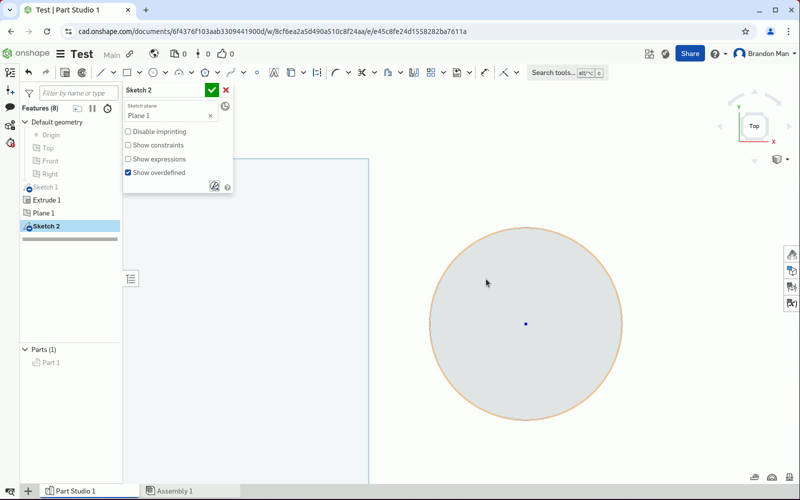
click(486, 278)
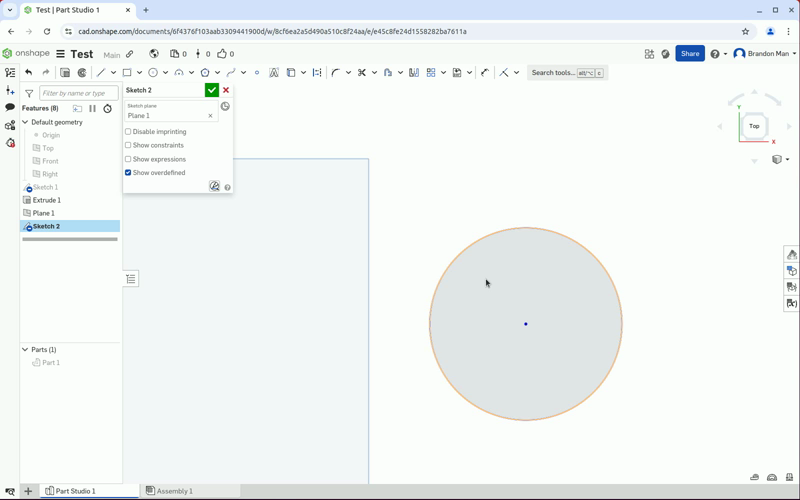
scroll(-6)
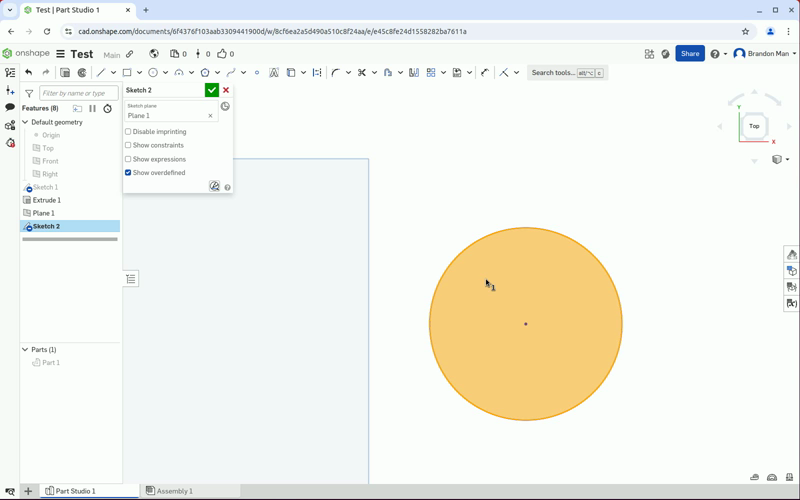
scroll(-6)
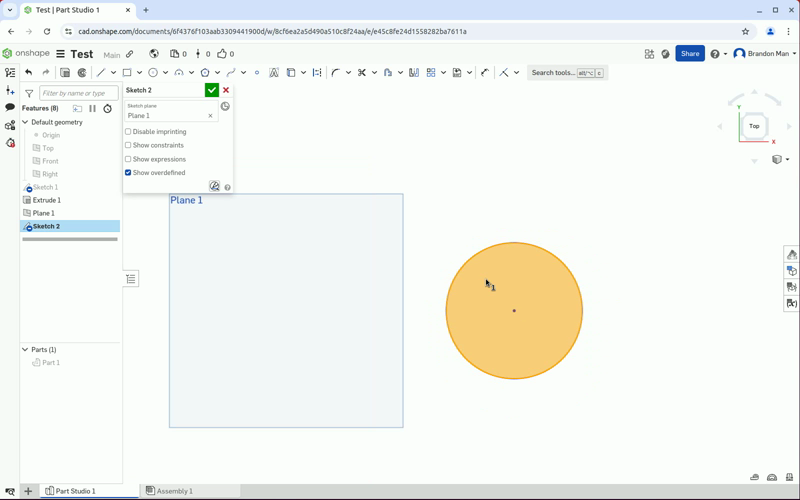
scroll(-6)
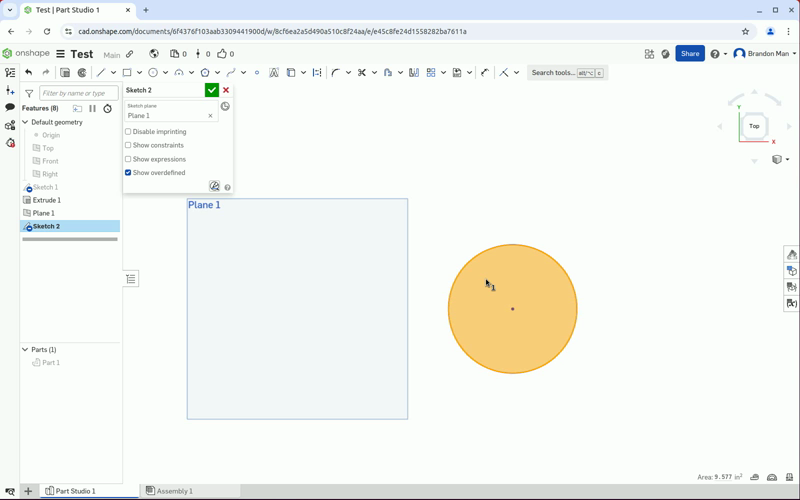
scroll(-6)
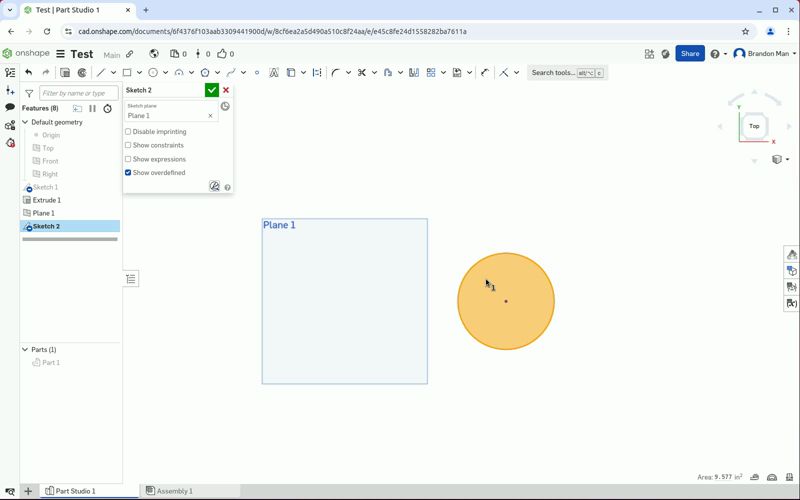
scroll(-6)
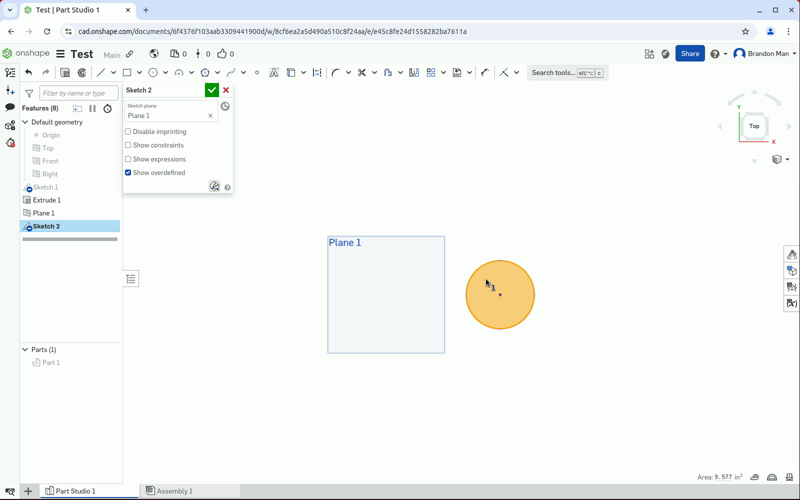
scroll(-6)
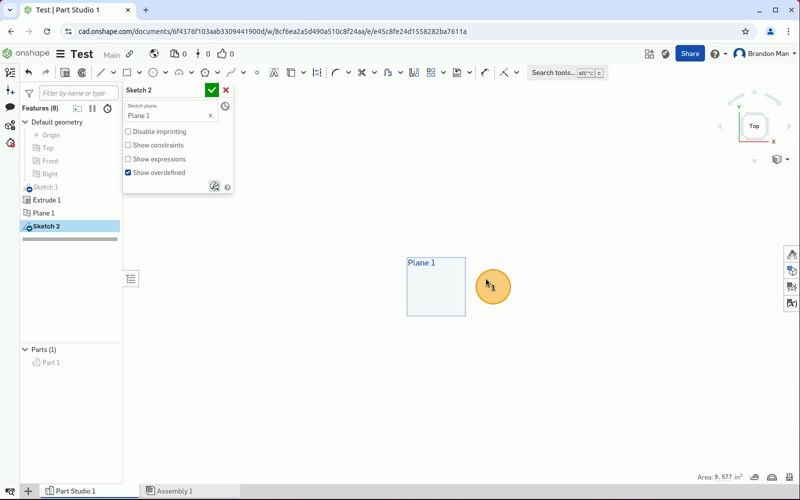
scroll(-6)
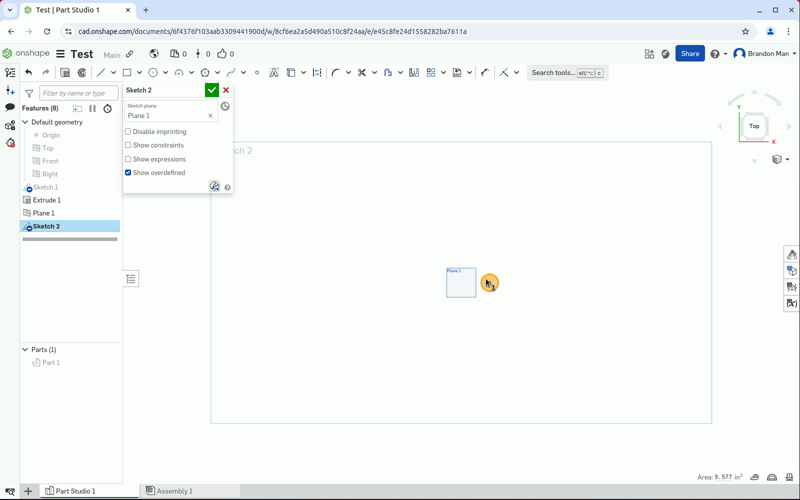
mouse_move(73, 352)
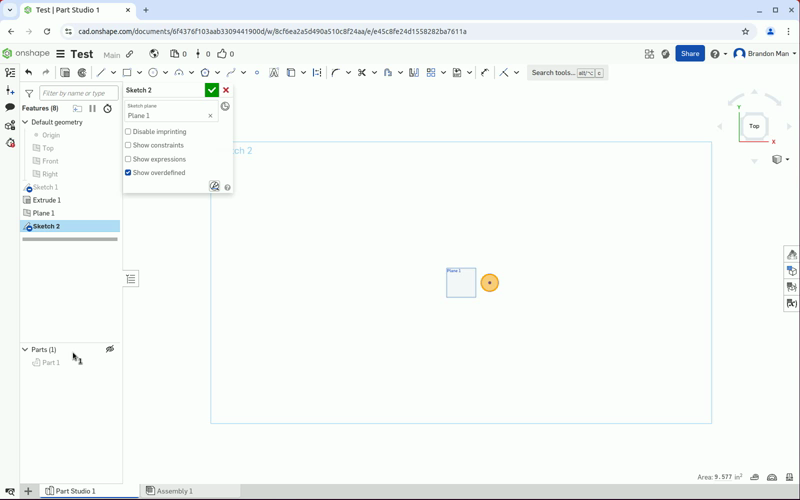
key(shift+y)
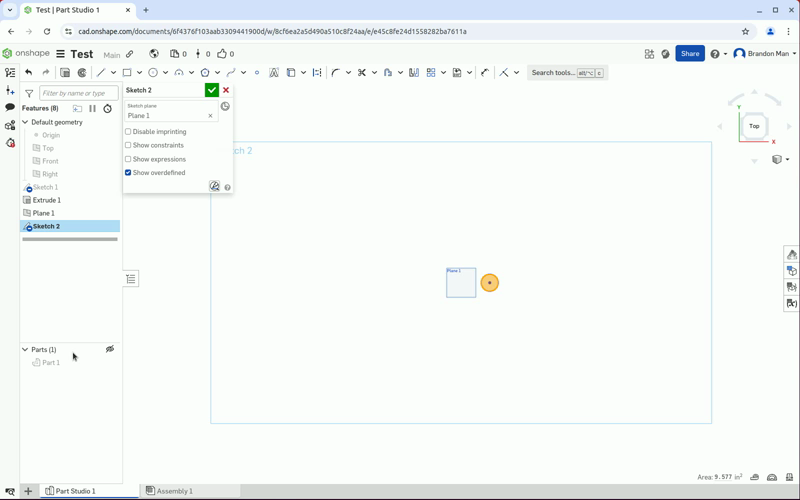
key(shift+e)
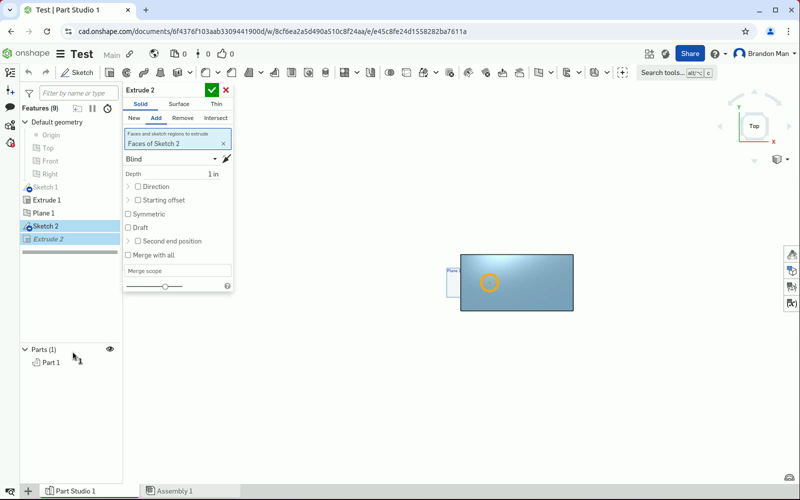
mouse_move(143, 106)
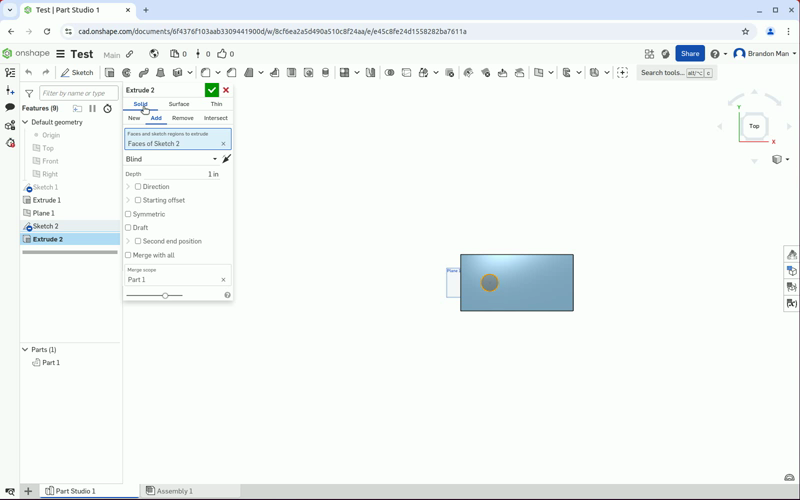
click(143, 106)
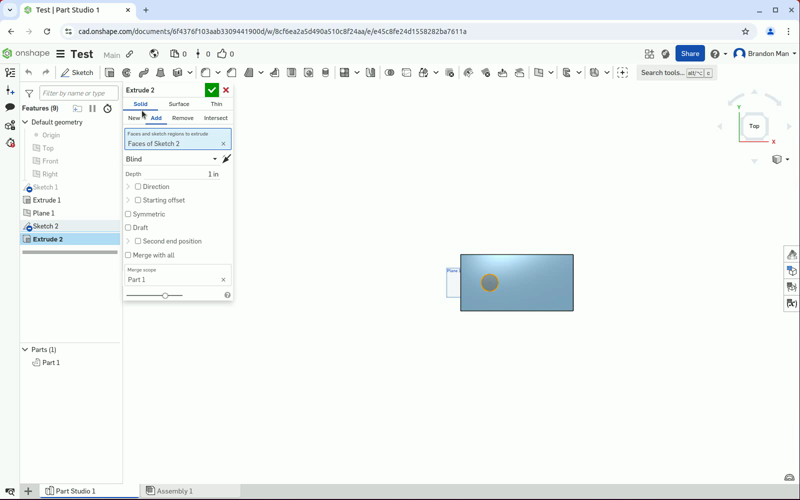
mouse_move(137, 120)
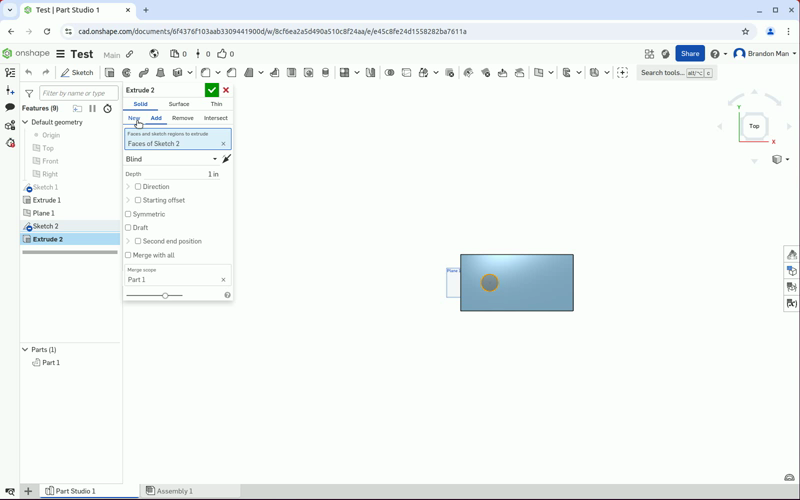
click(137, 120)
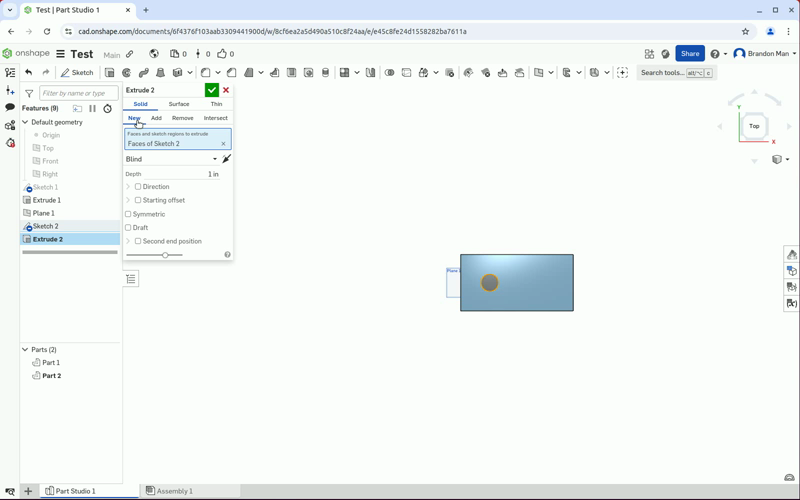
key(tab, 4)
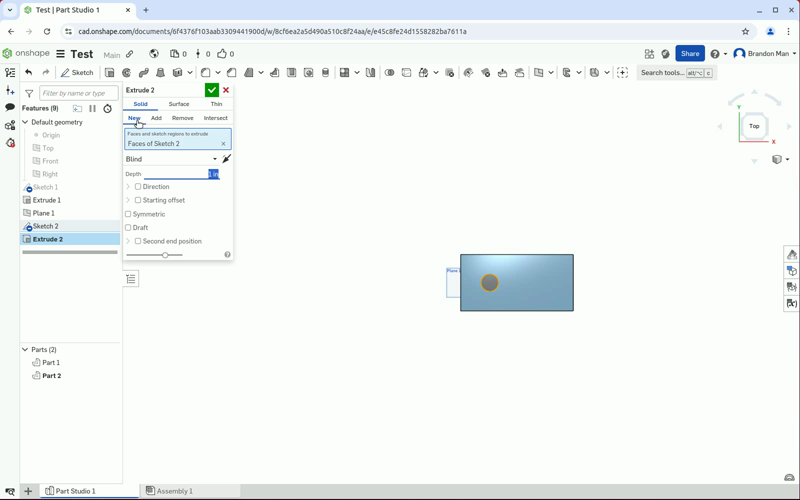
text(2.889)
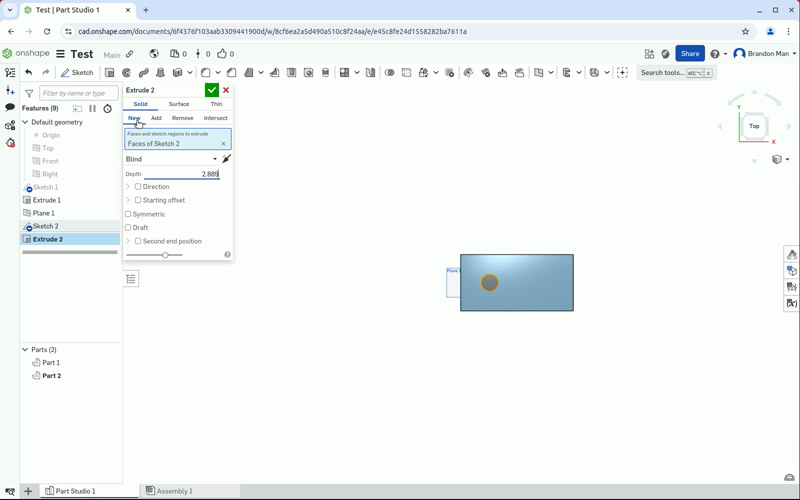
key(enter)
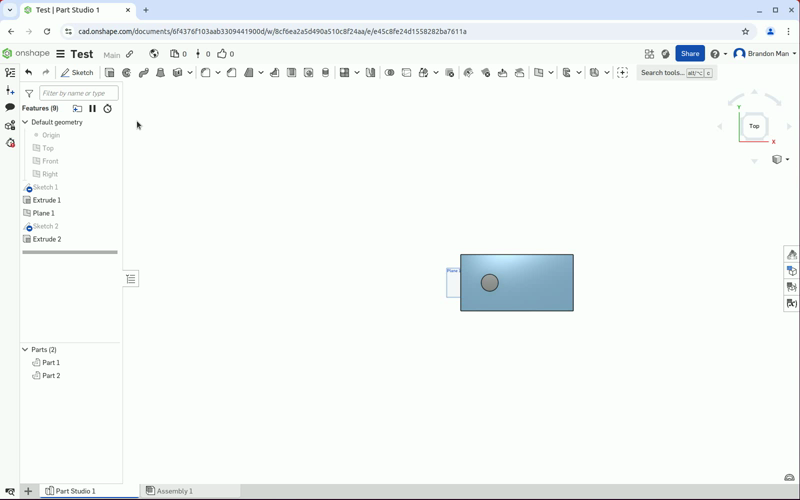
key(shift+h)
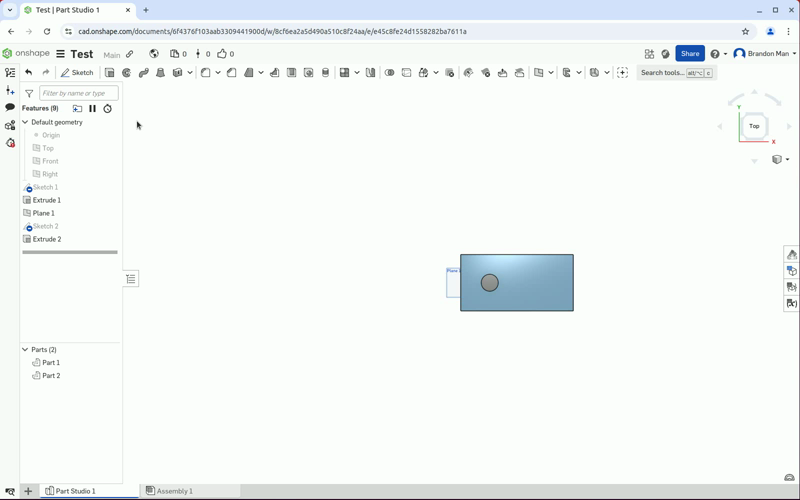
key(shift+h)
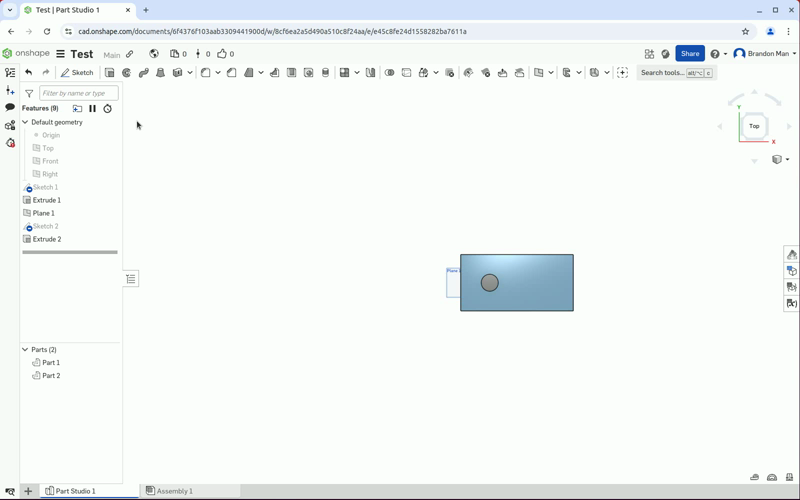
key(shift+7)
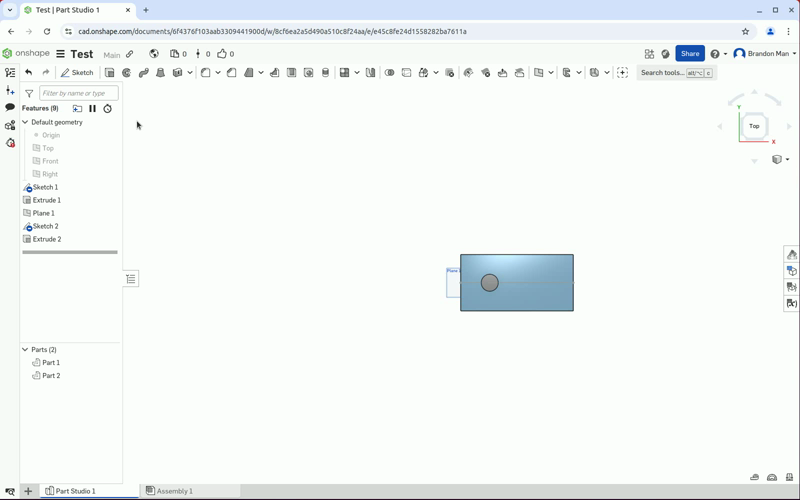
key(up, 3)
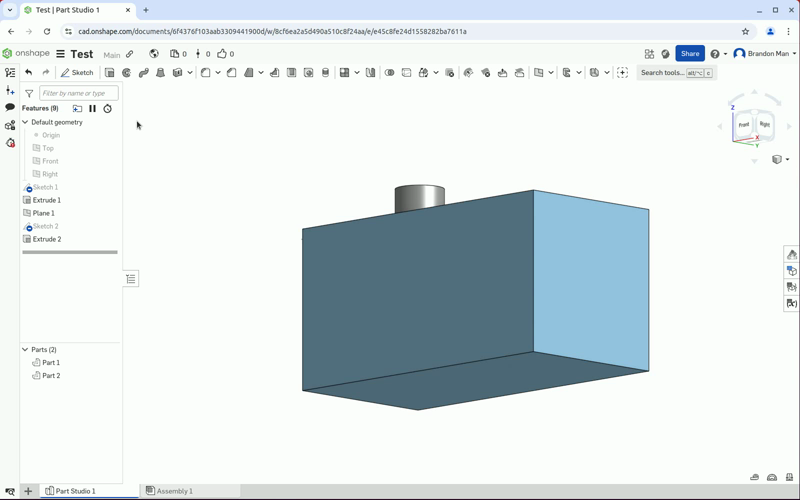
key(left, 3)
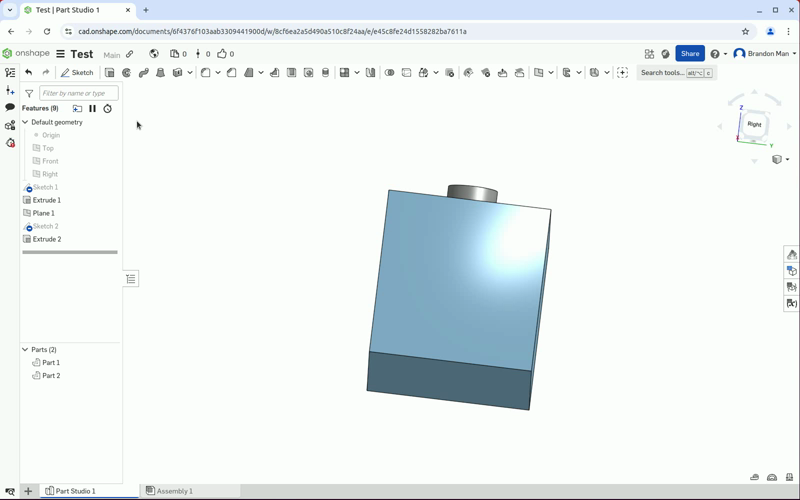
key(right, 3)
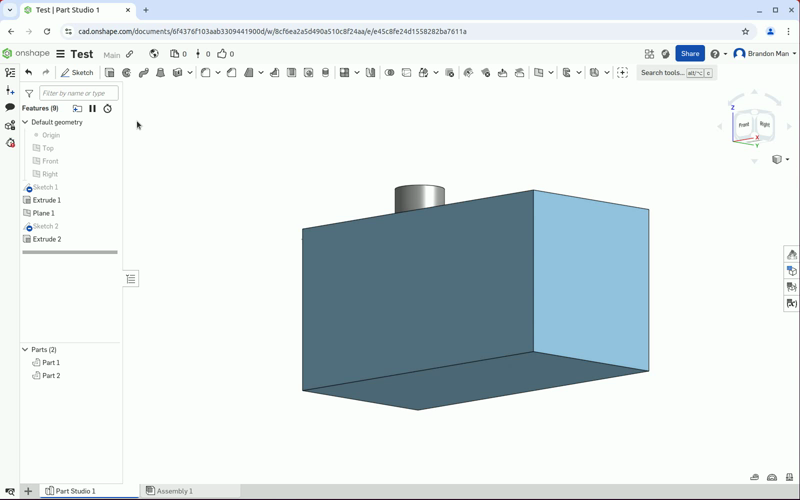
key(down, 3)
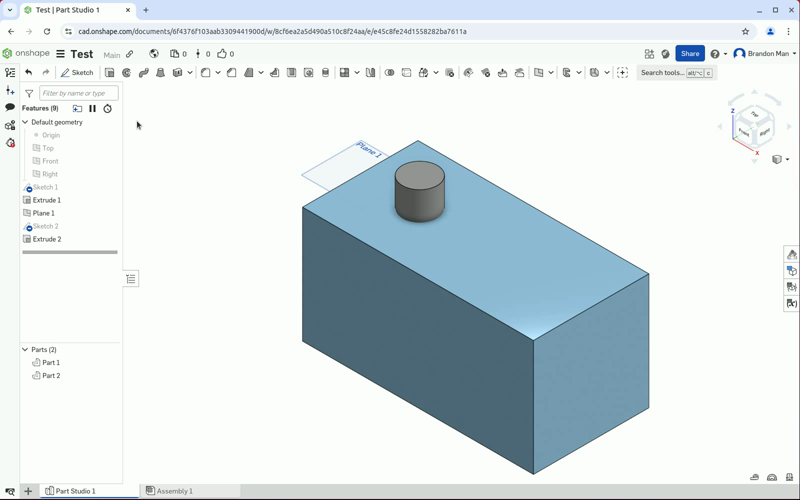
mouse_move(73, 189)
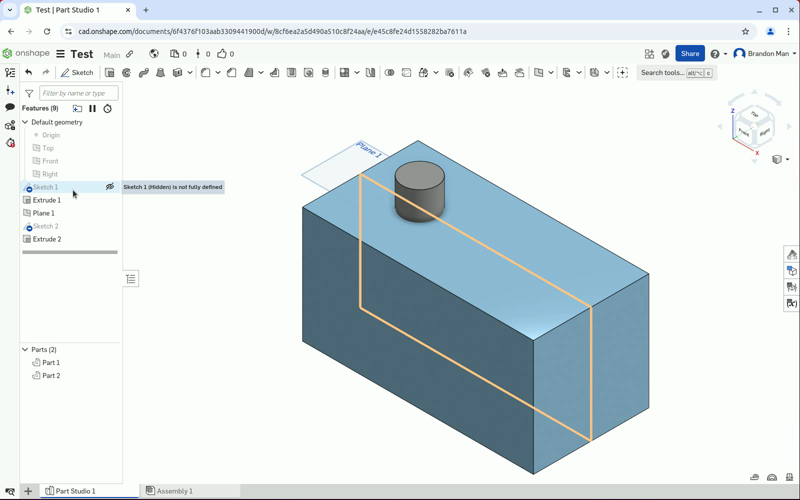
click(73, 189)